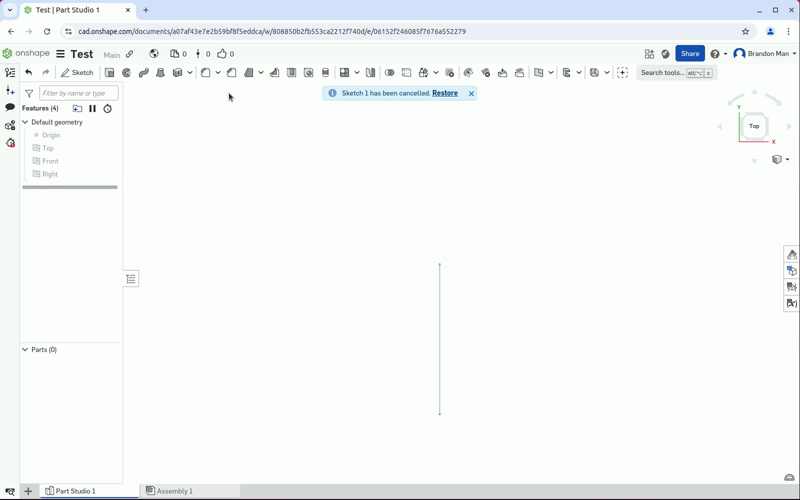
key(shift+h)
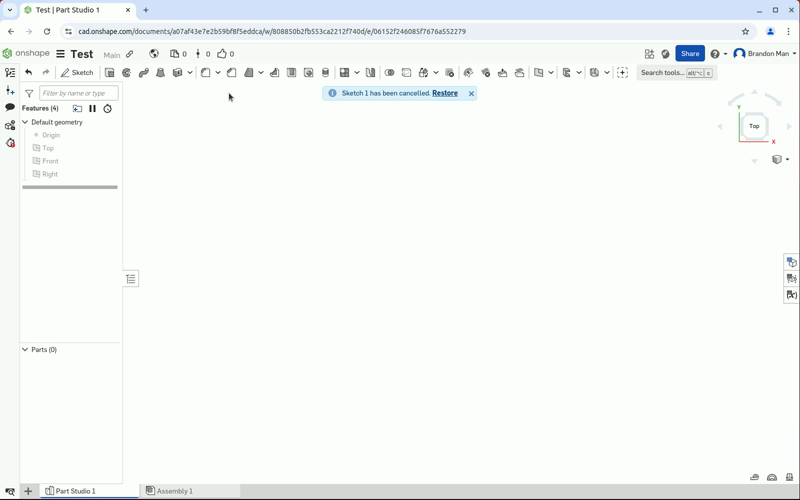
mouse_move(73, 352)
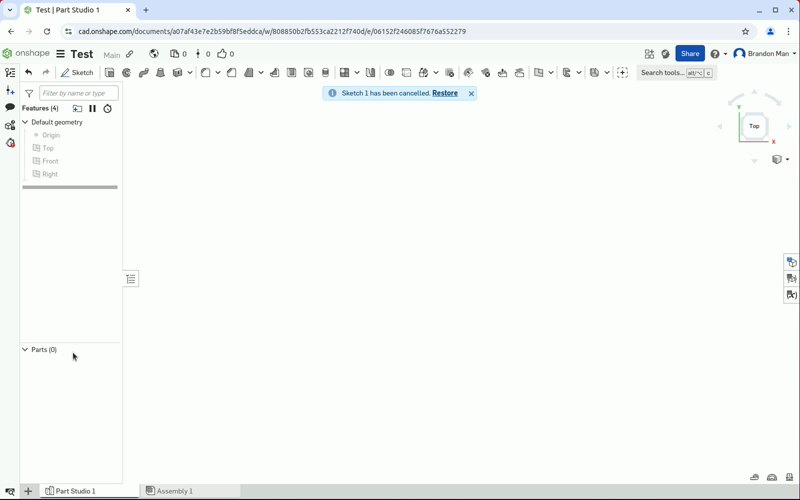
key(y)
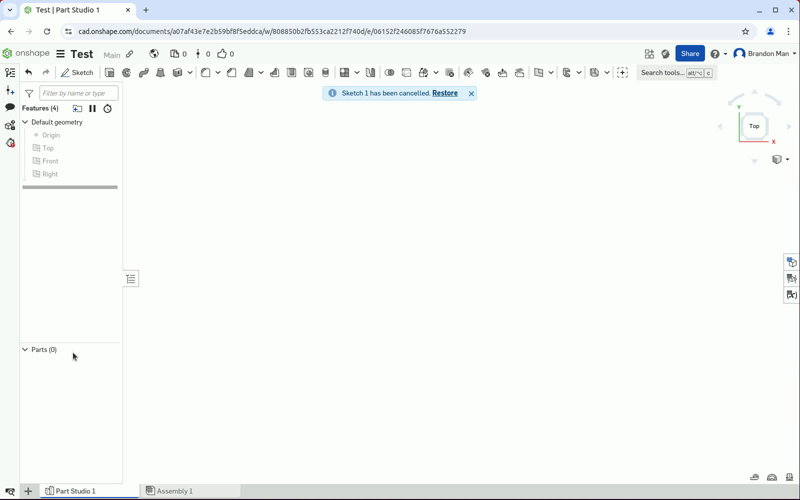
key(shift+p)
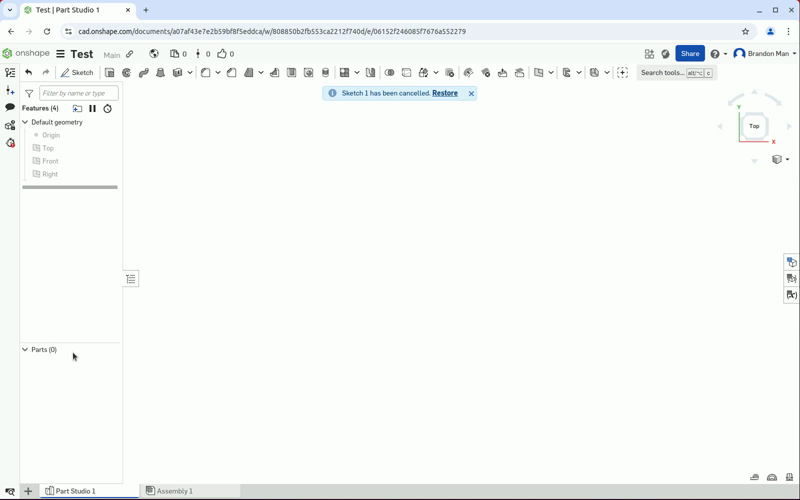
key(space)
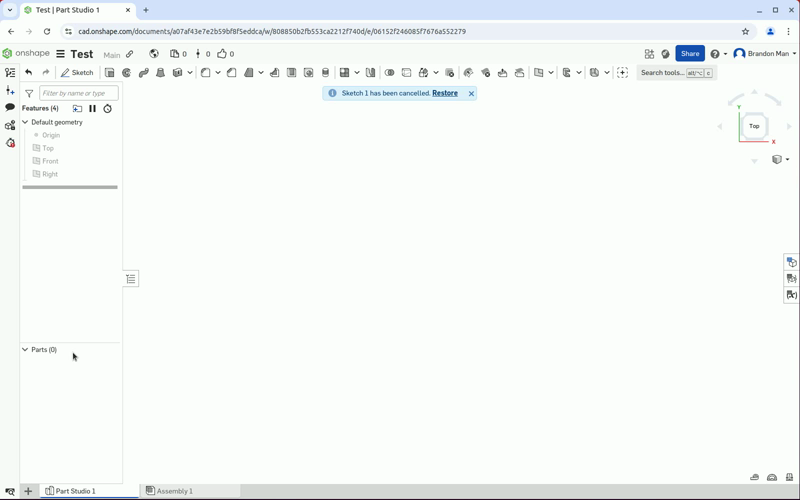
key_down(shift)
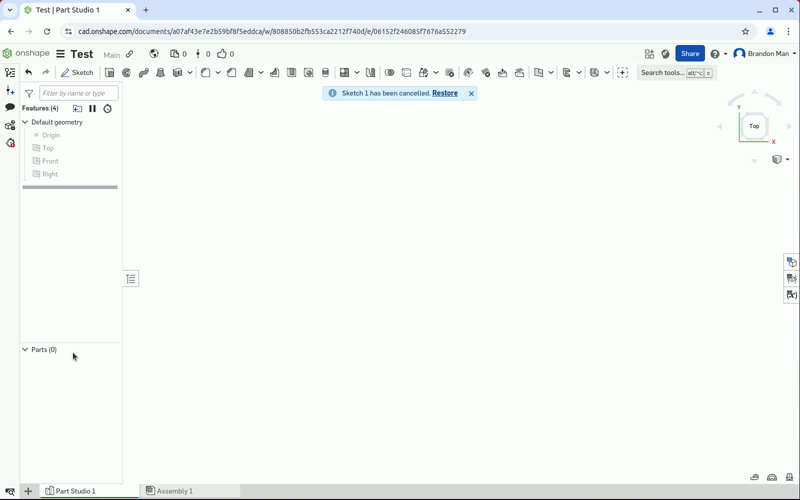
key(up)
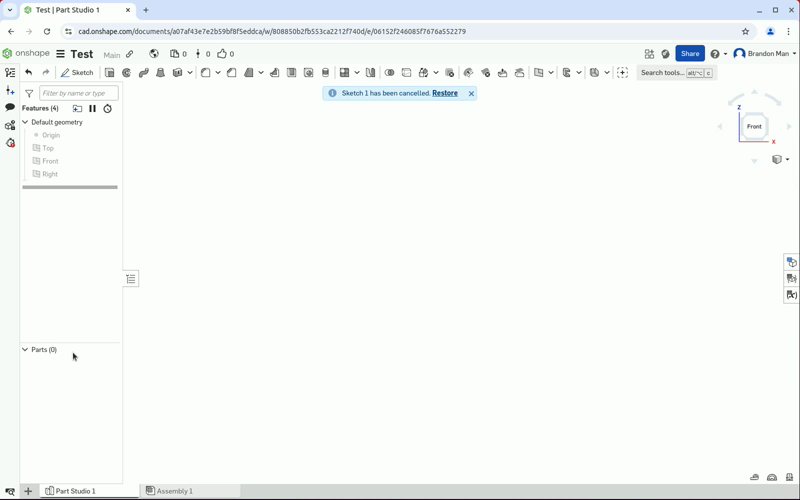
key_up(shift)
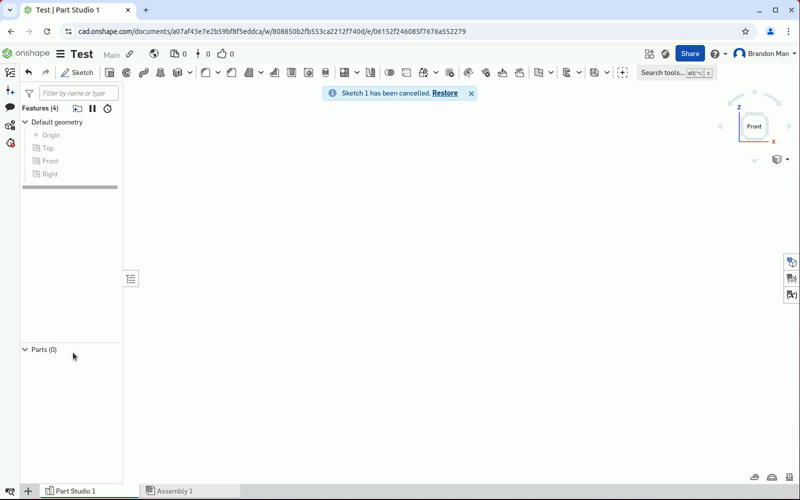
key(space)
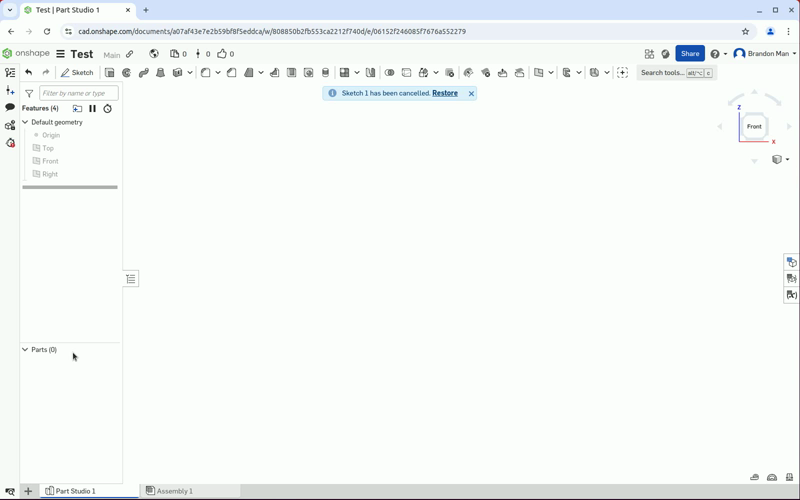
key_down(shift)
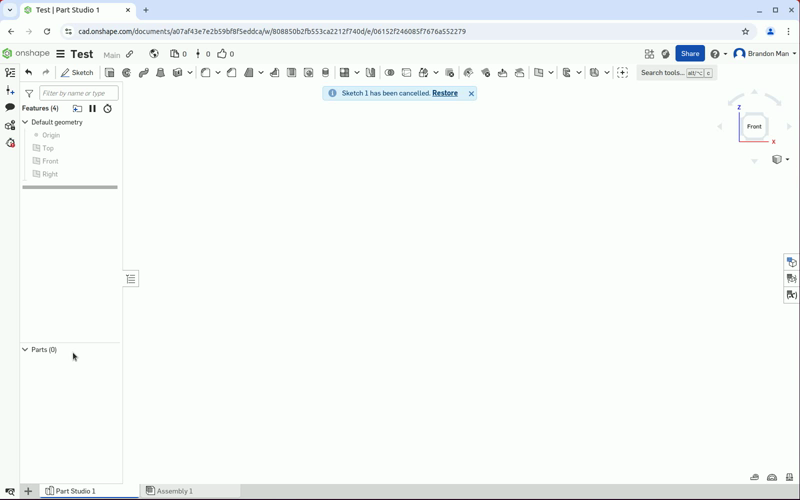
key(left)
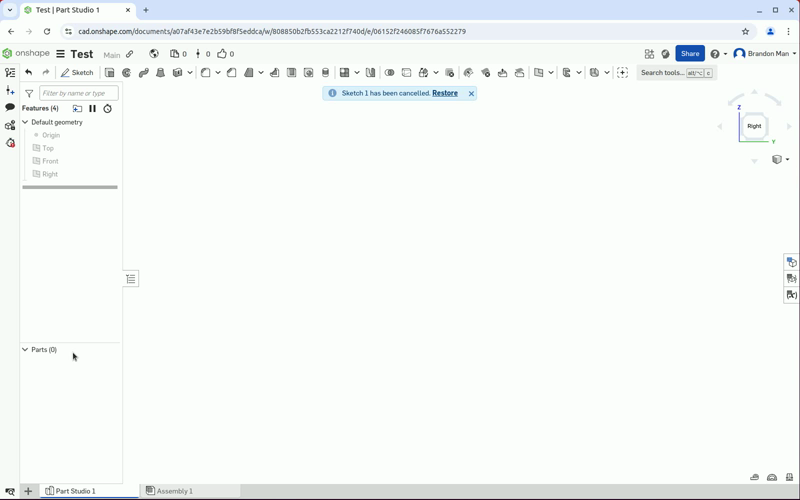
key_up(shift)
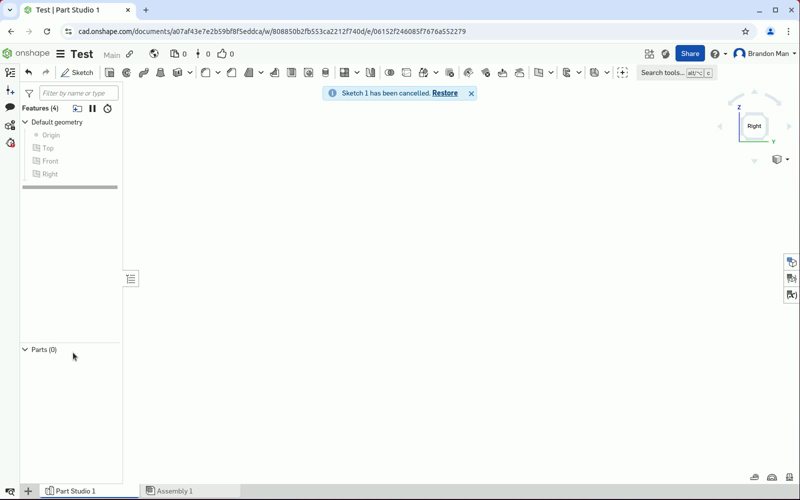
mouse_move(73, 352)
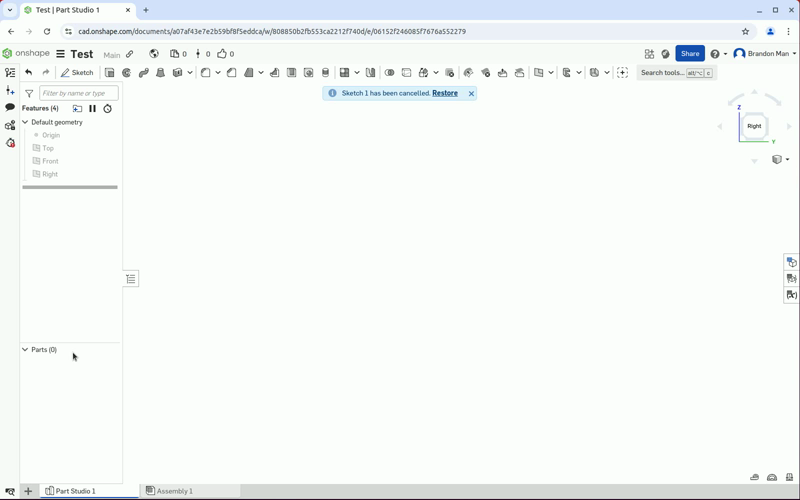
key(shift+y)
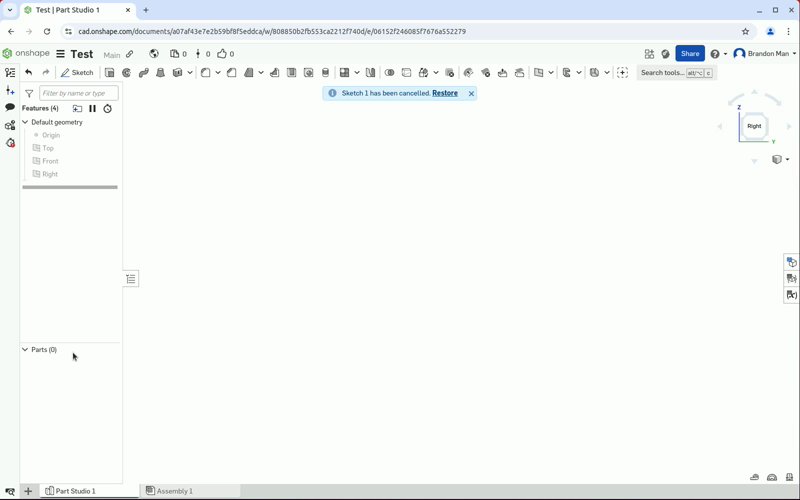
key(shift+s)
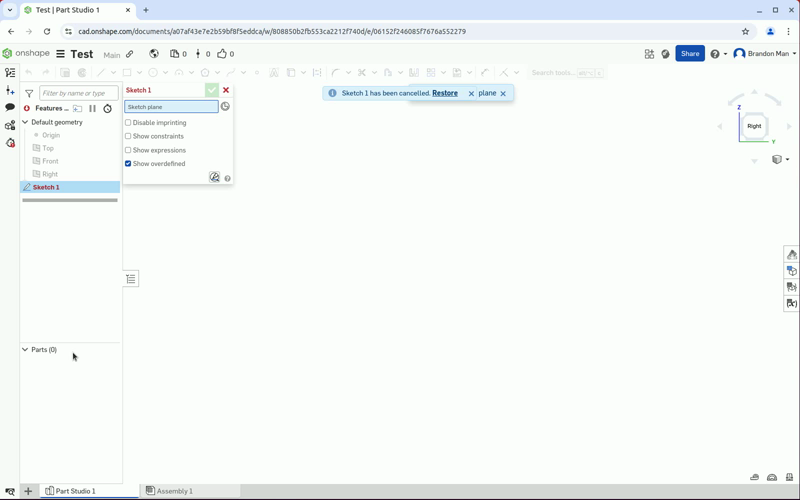
mouse_move(73, 176)
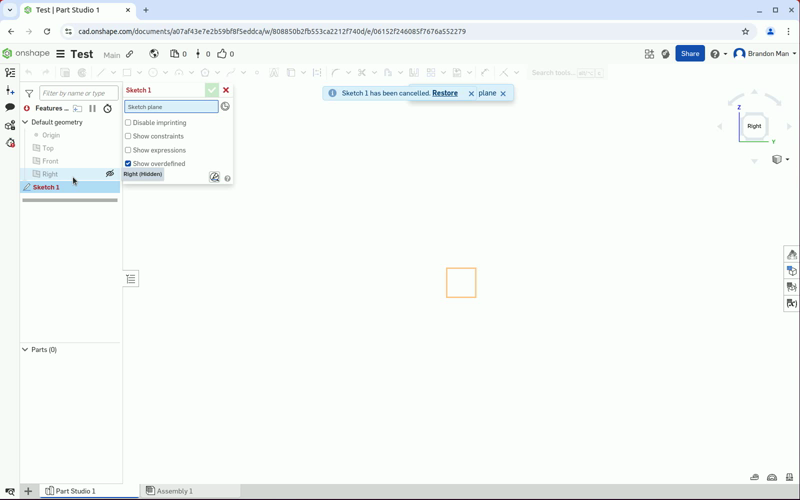
click(73, 176)
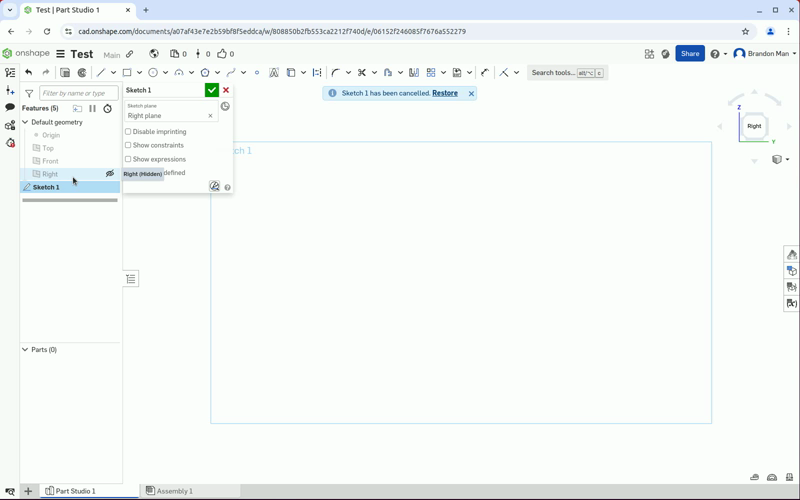
mouse_move(73, 352)
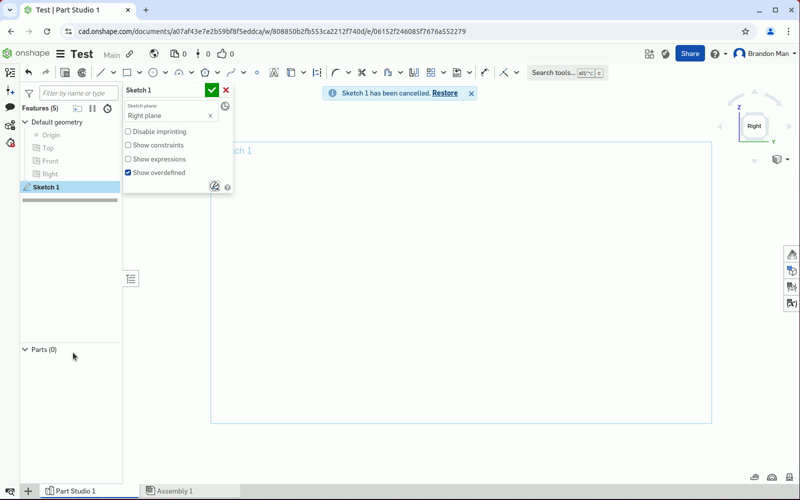
key(y)
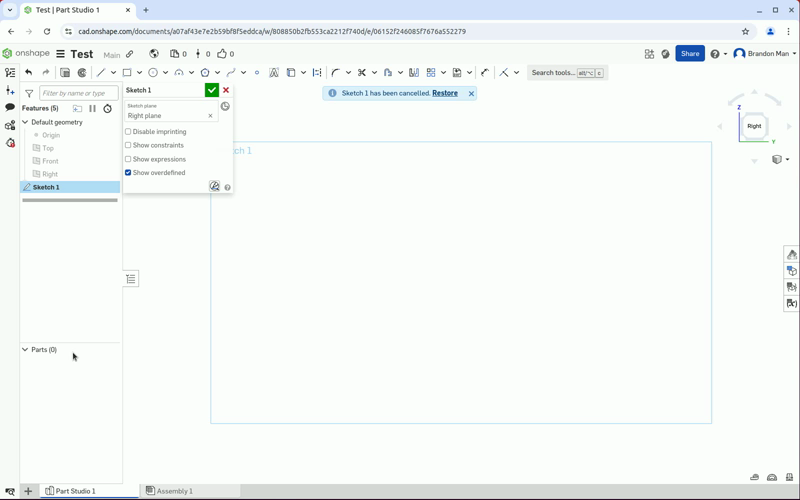
key(c)
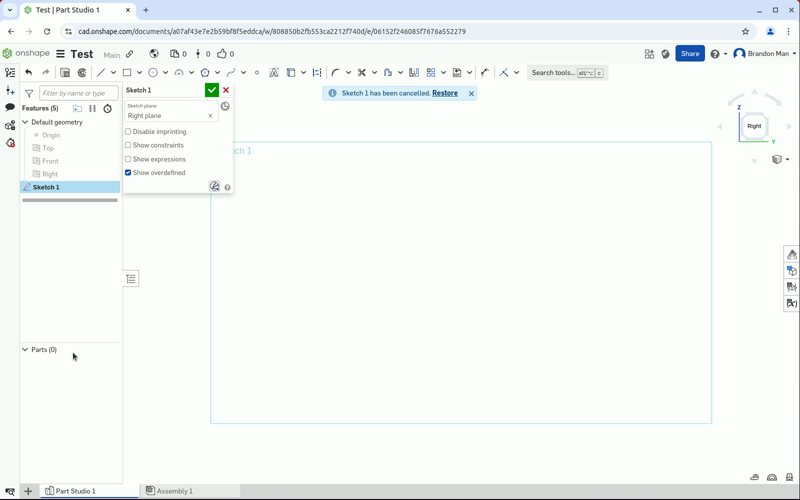
key_down(shift)
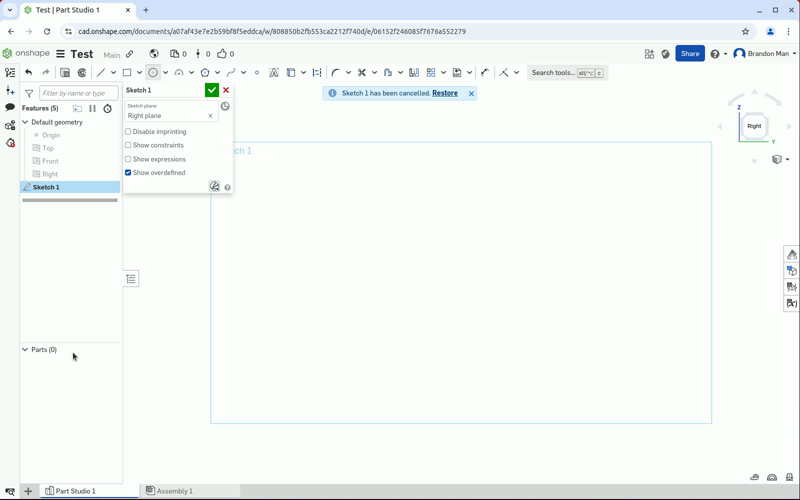
mouse_move(461, 282)
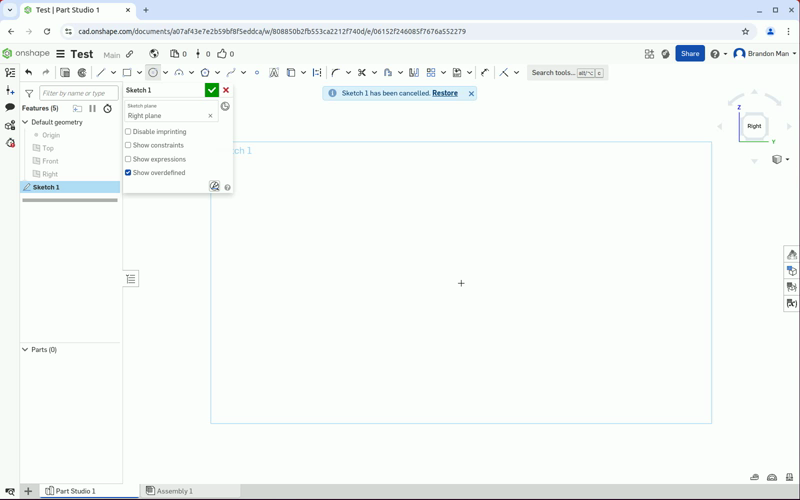
click(461, 282)
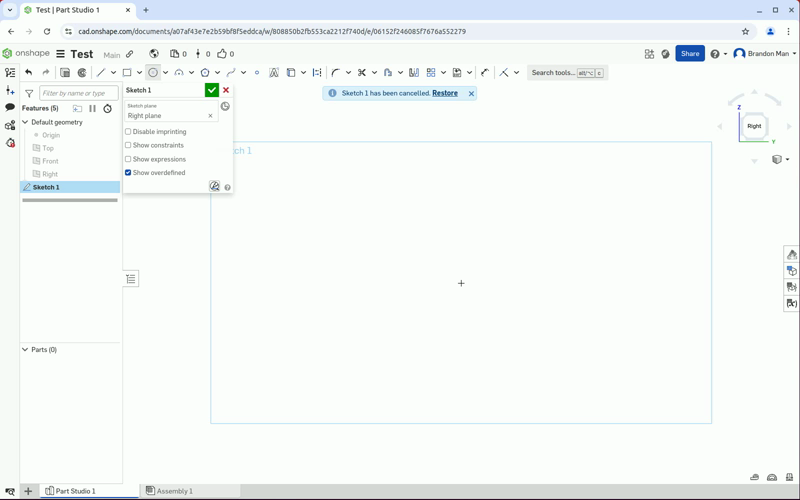
key_up(shift)
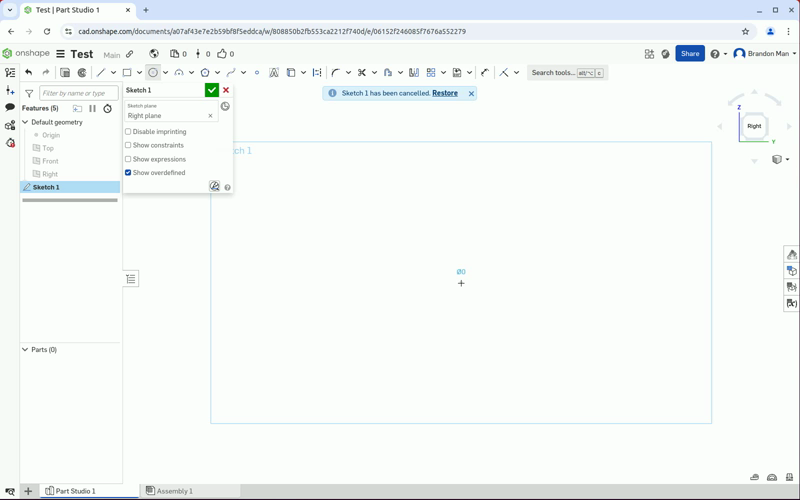
mouse_move(472, 282)
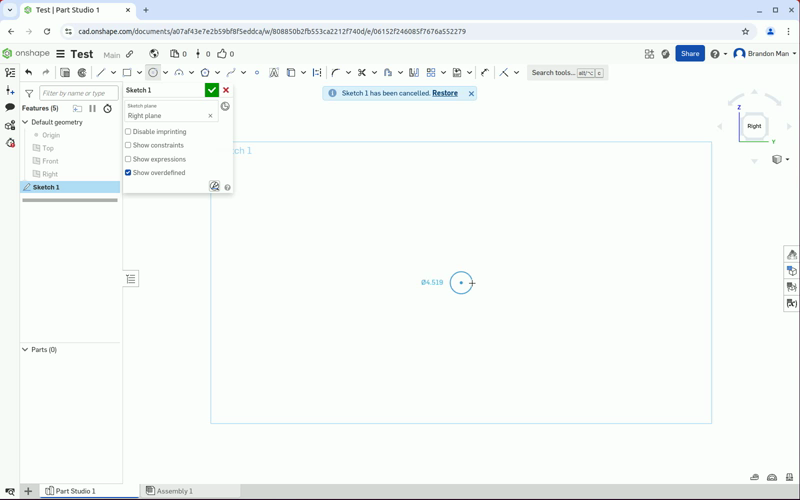
click(472, 282)
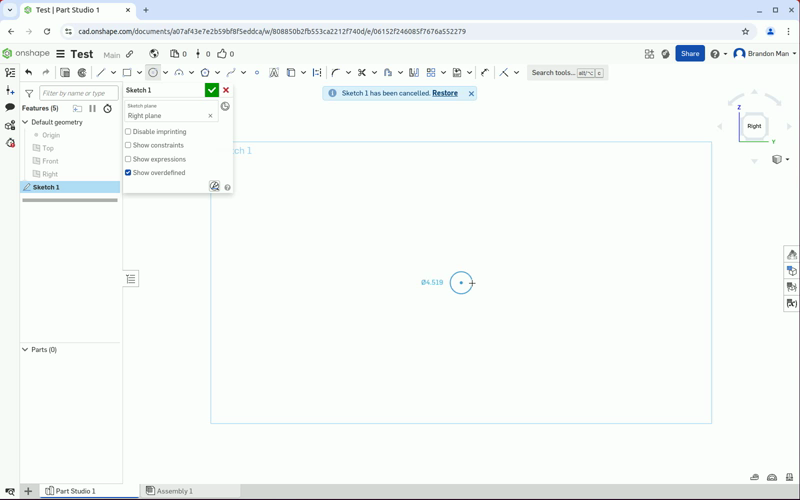
key(esc)
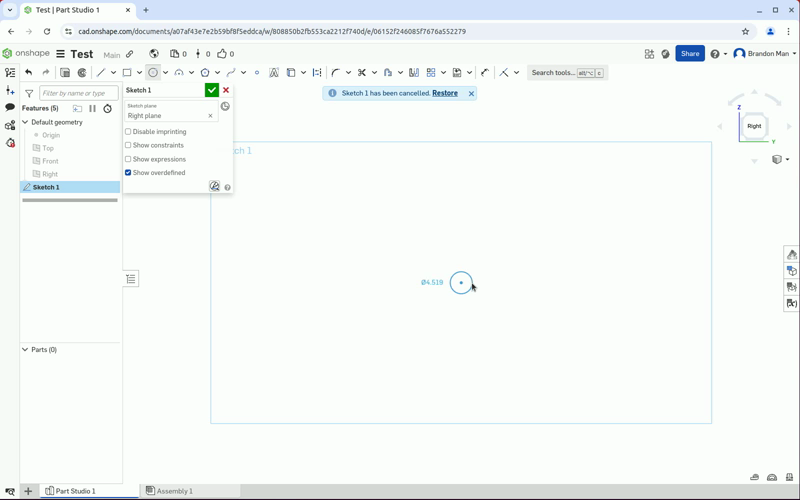
key(c)
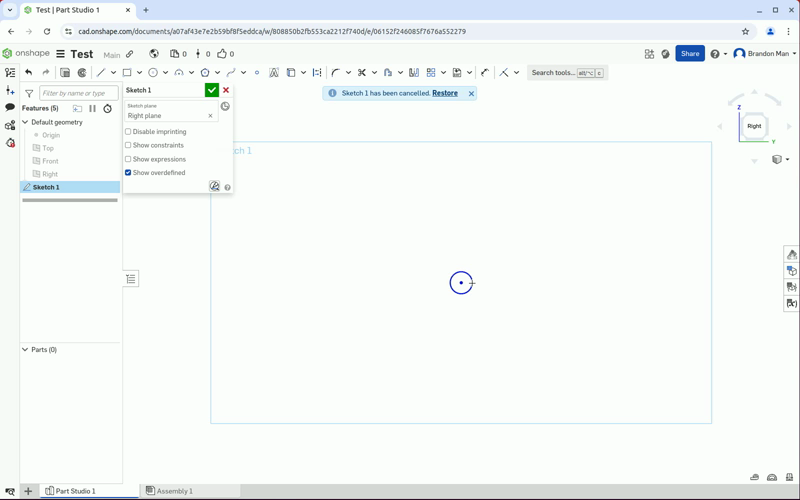
key_down(shift)
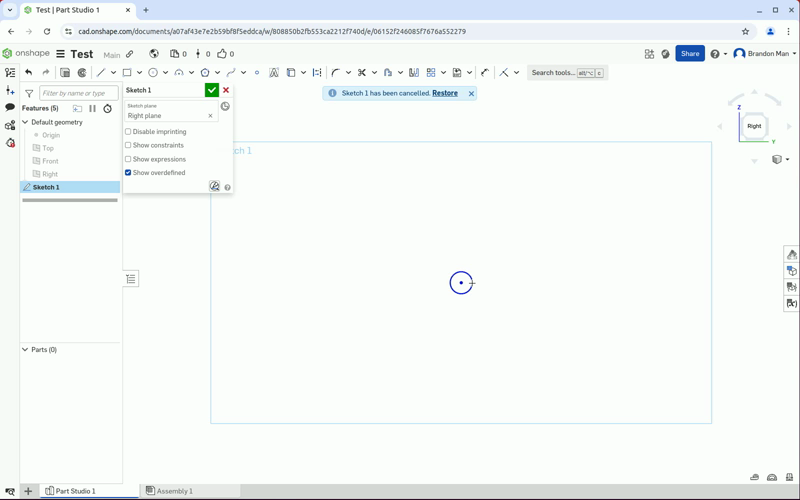
mouse_move(461, 282)
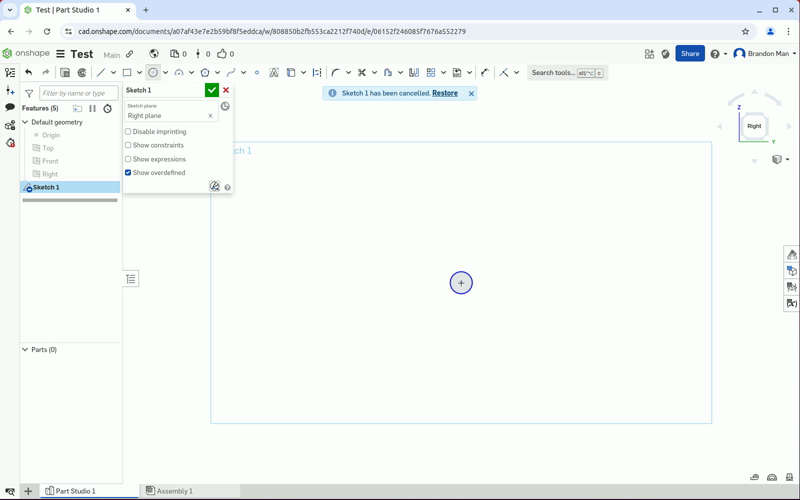
click(461, 282)
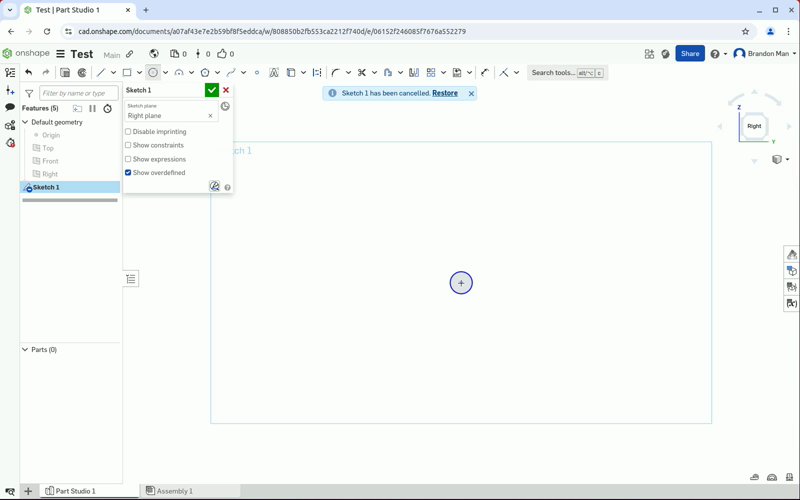
key_up(shift)
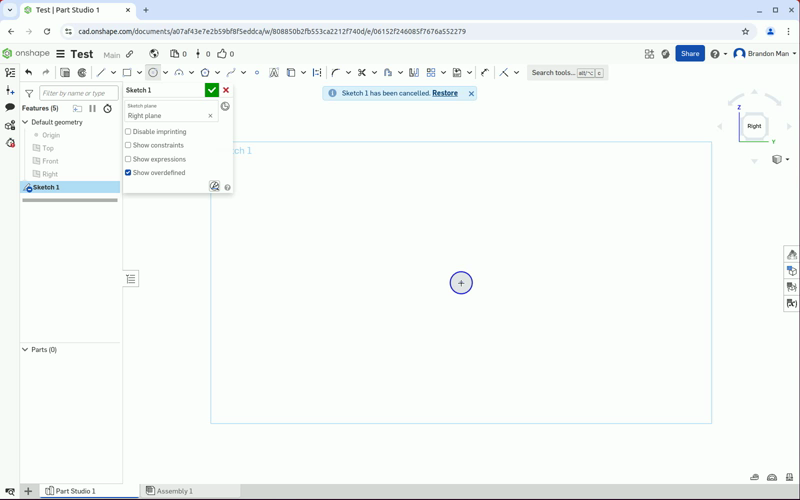
mouse_move(463, 282)
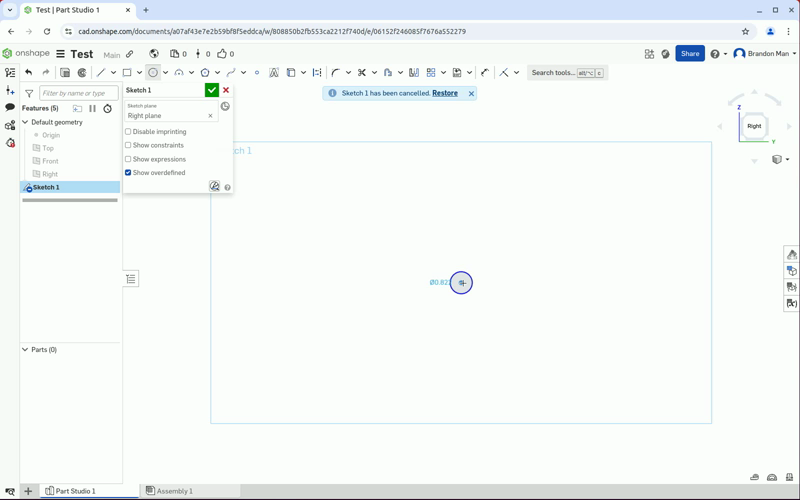
scroll(6)
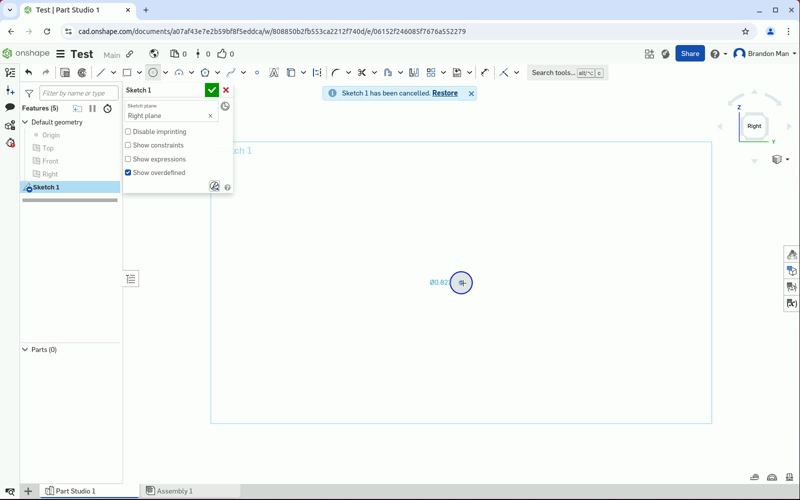
scroll(6)
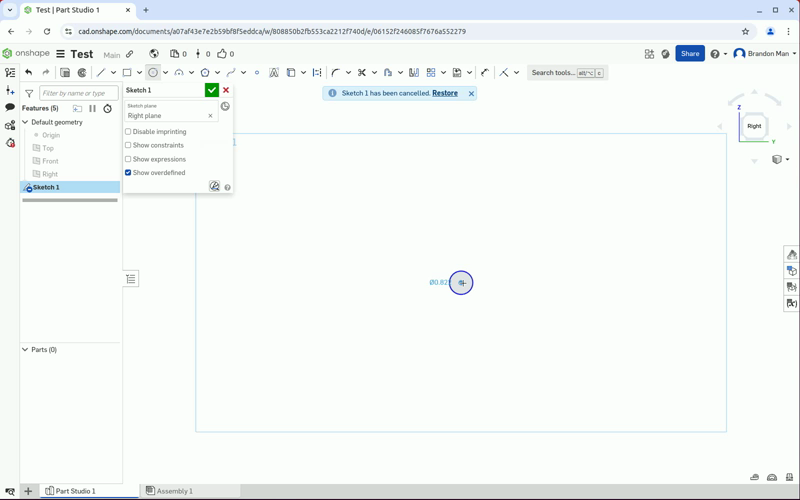
scroll(6)
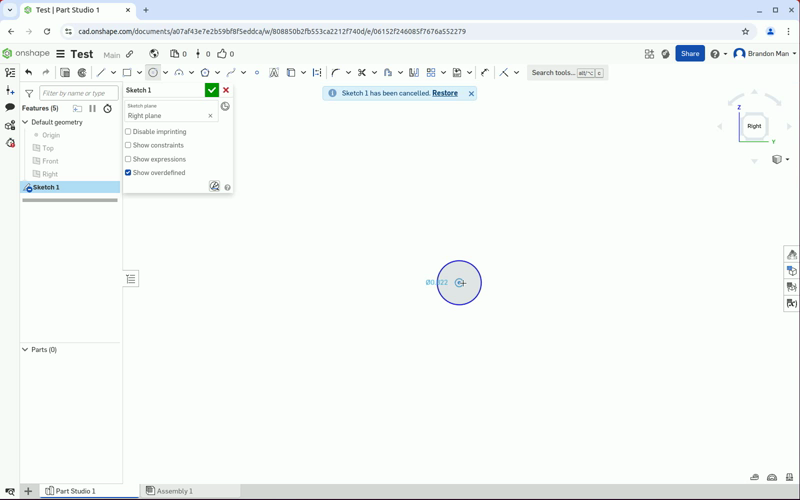
scroll(6)
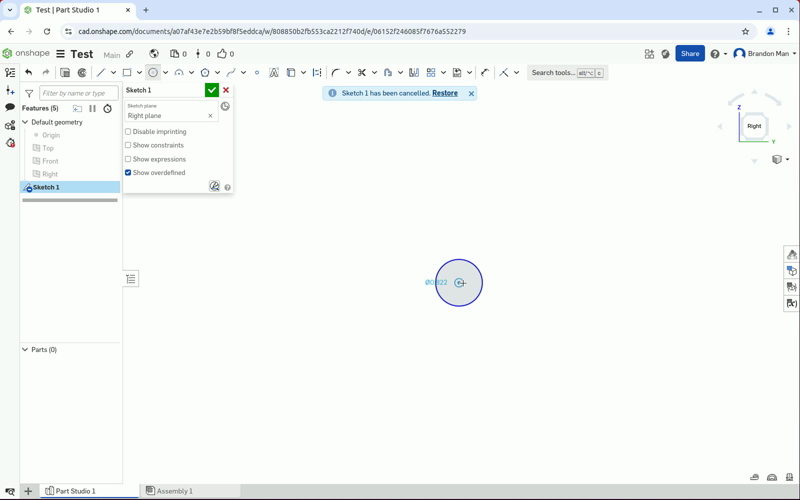
scroll(6)
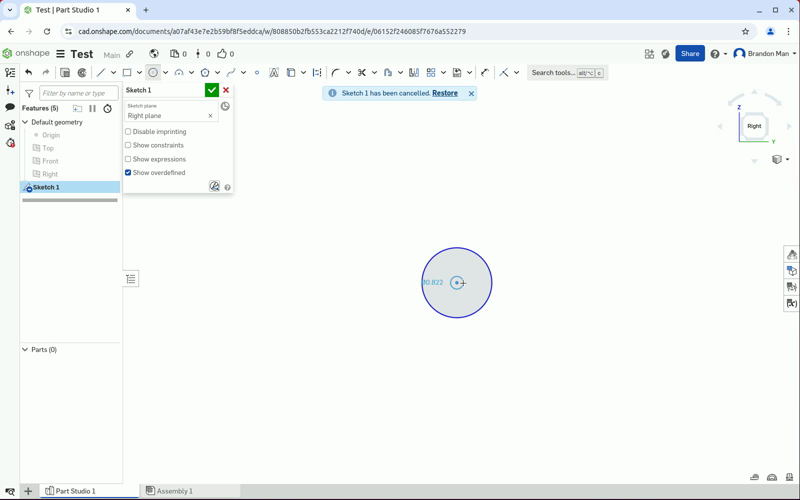
scroll(6)
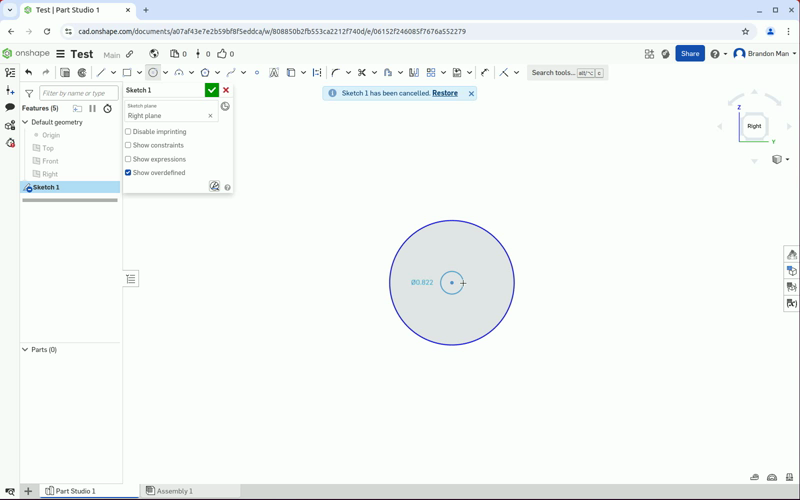
scroll(6)
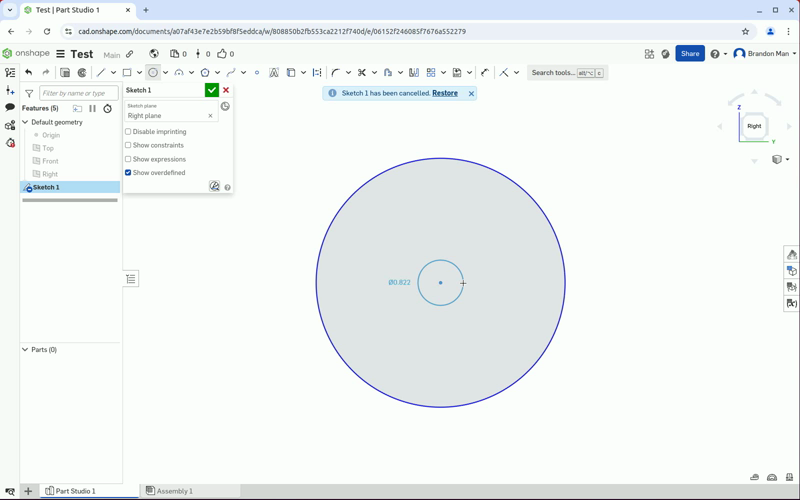
click(463, 282)
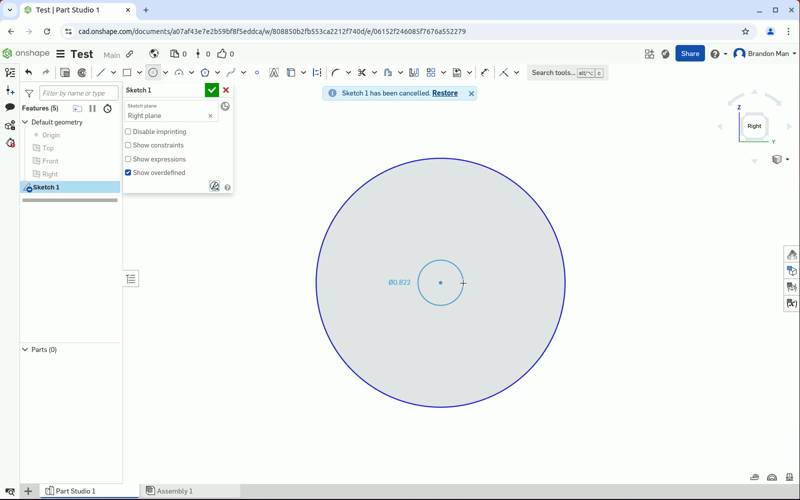
scroll(-6)
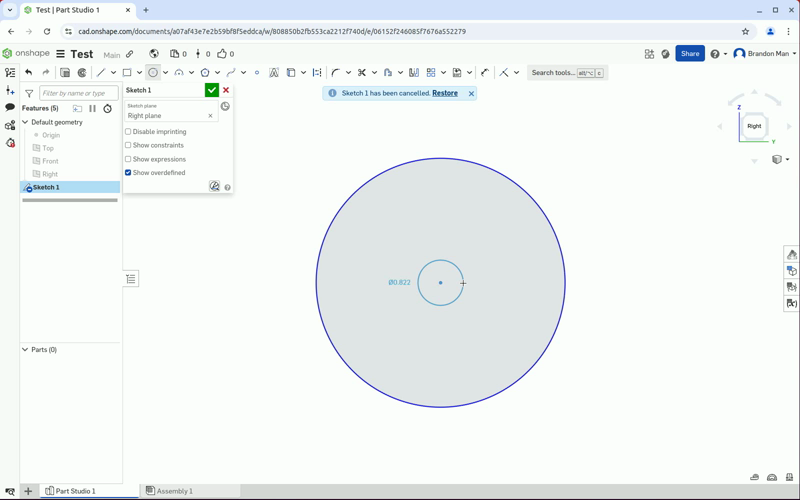
scroll(-6)
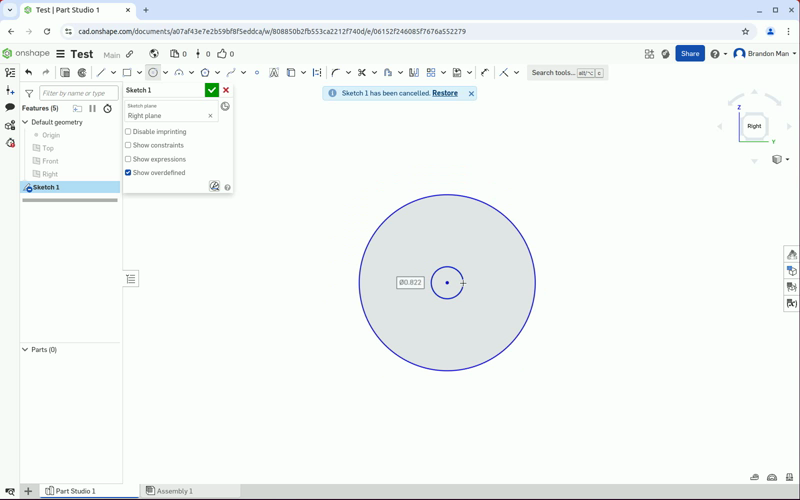
scroll(-6)
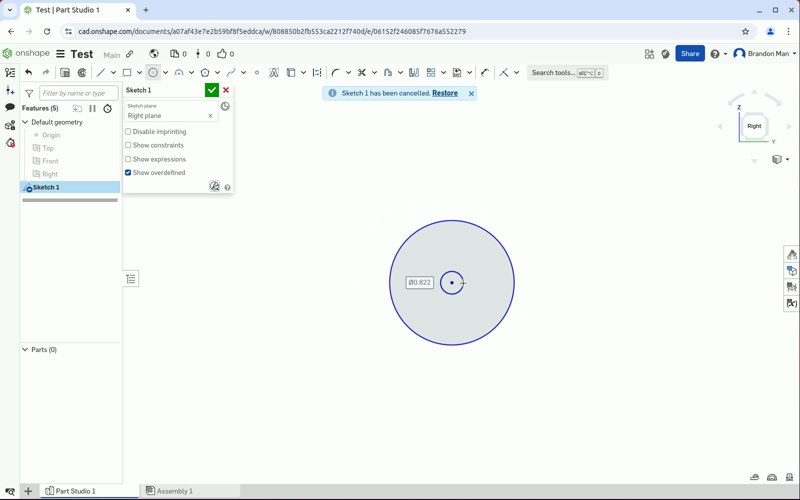
scroll(-6)
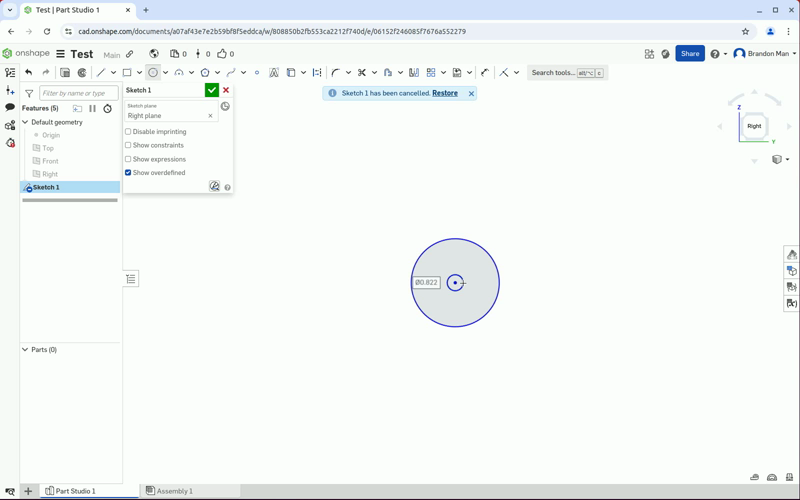
scroll(-6)
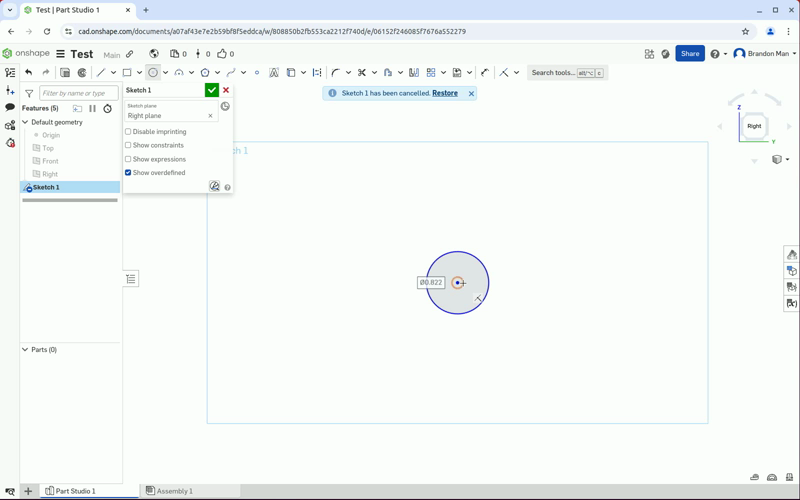
scroll(-6)
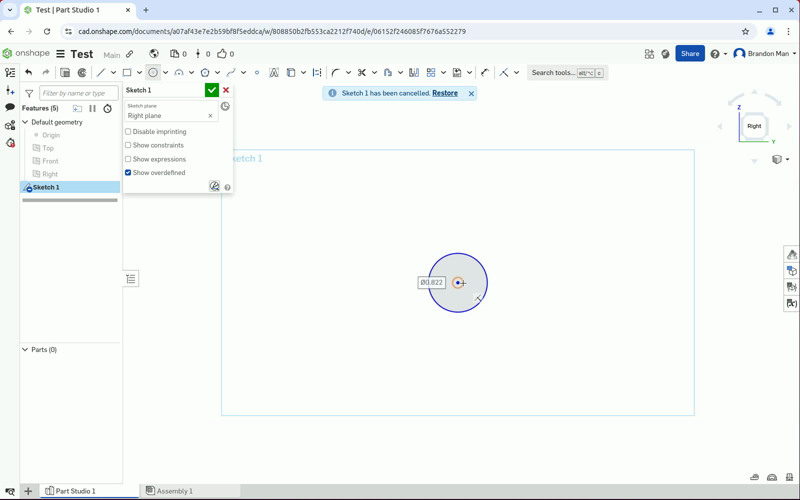
scroll(-6)
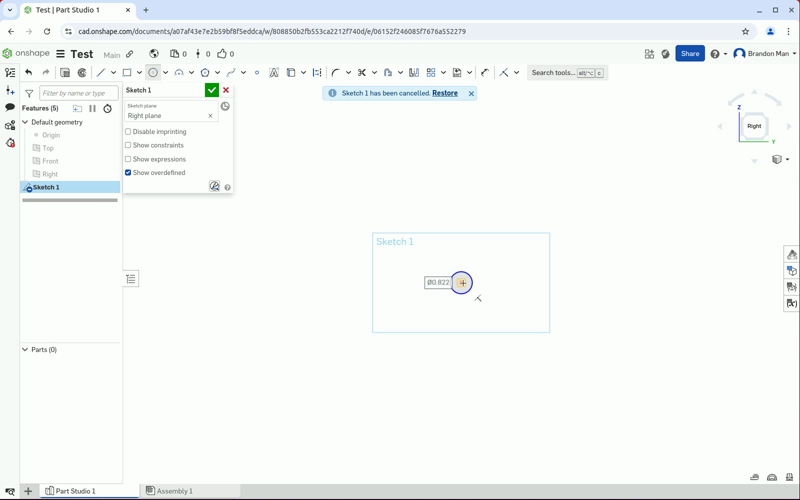
key(esc)
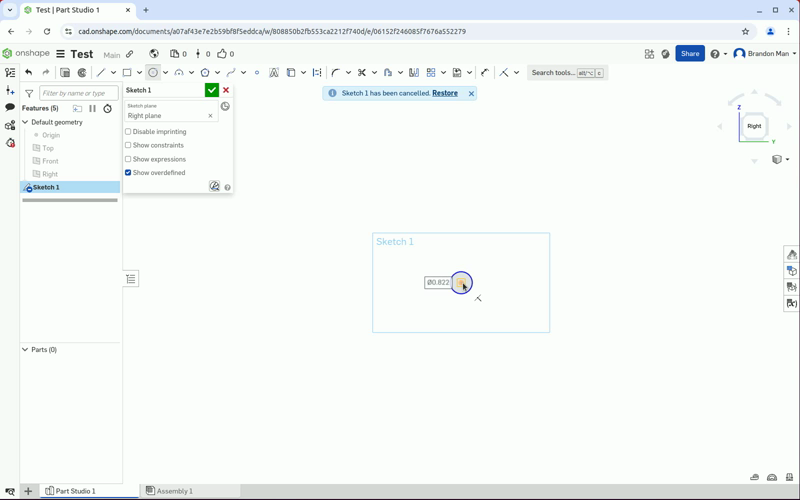
mouse_move(465, 275)
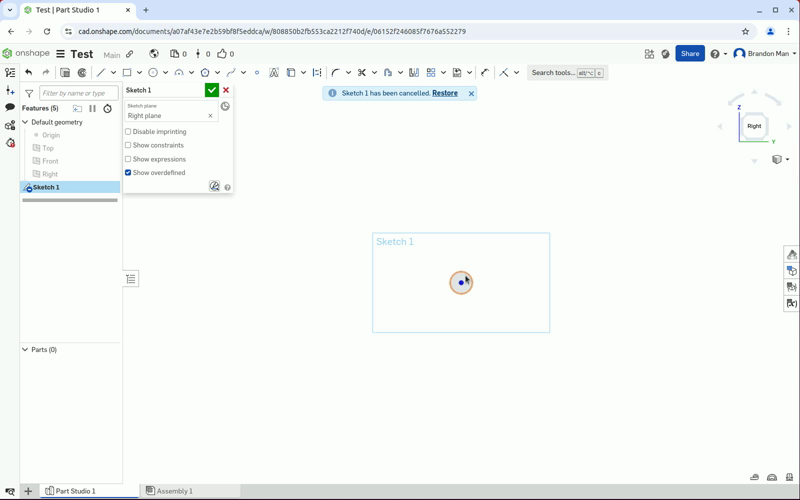
scroll(6)
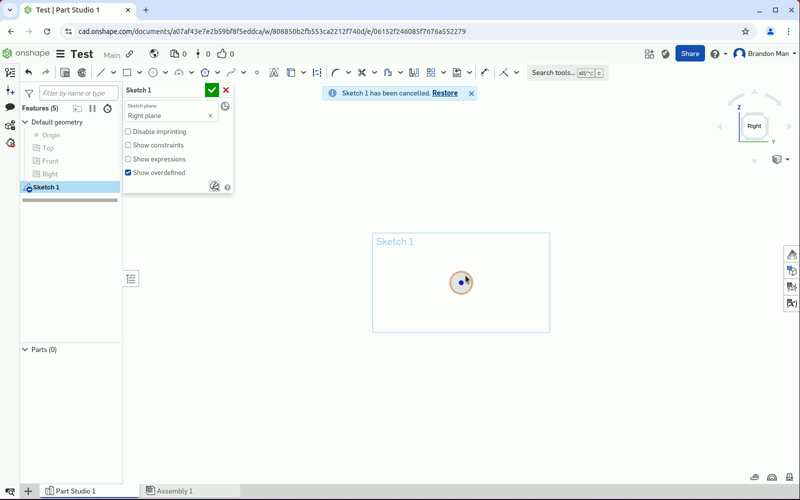
scroll(6)
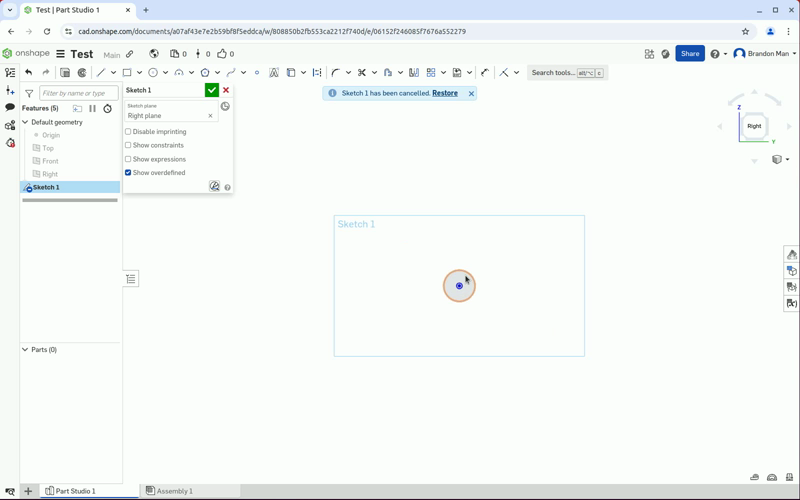
scroll(6)
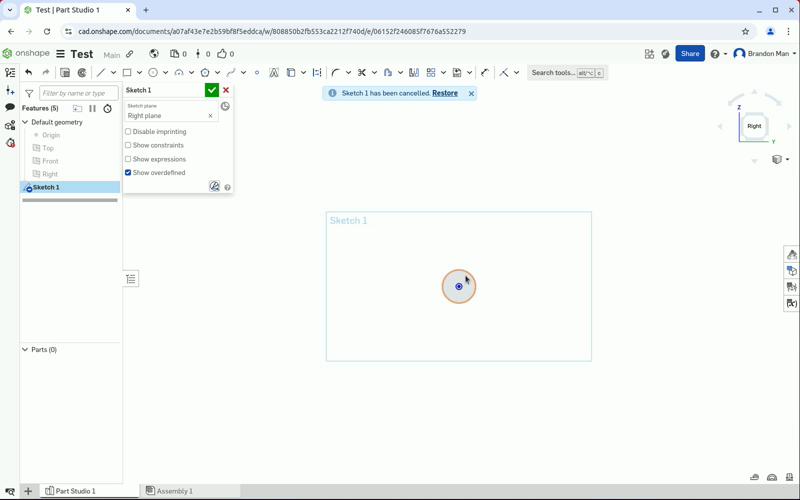
scroll(6)
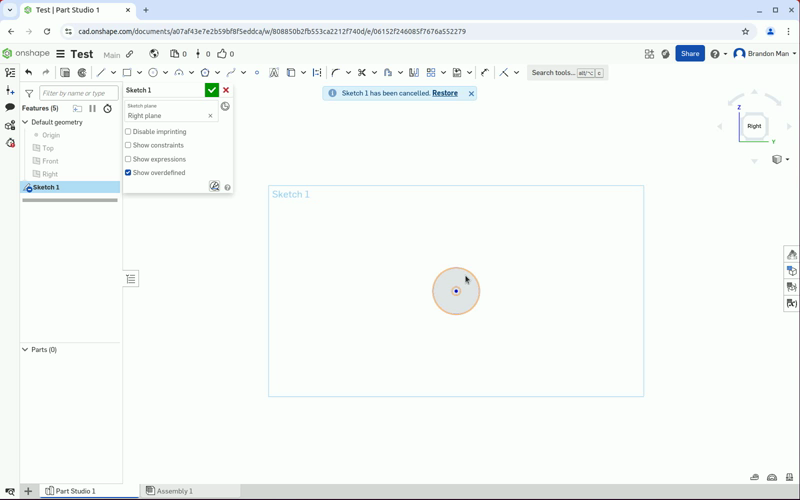
scroll(6)
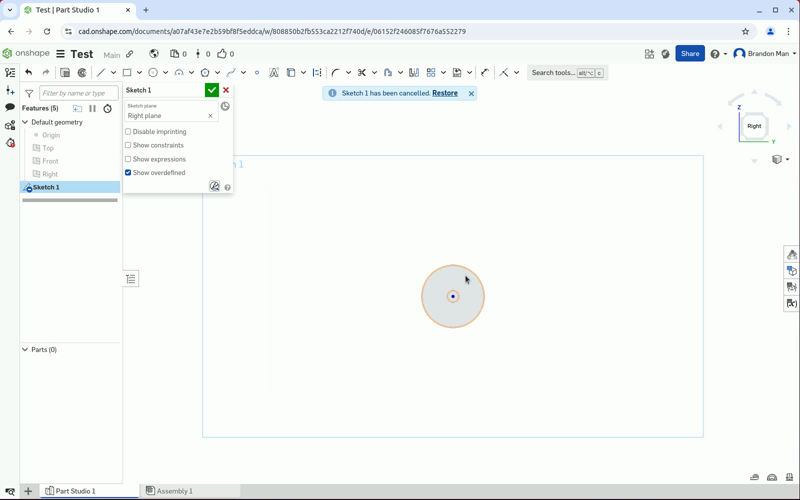
scroll(6)
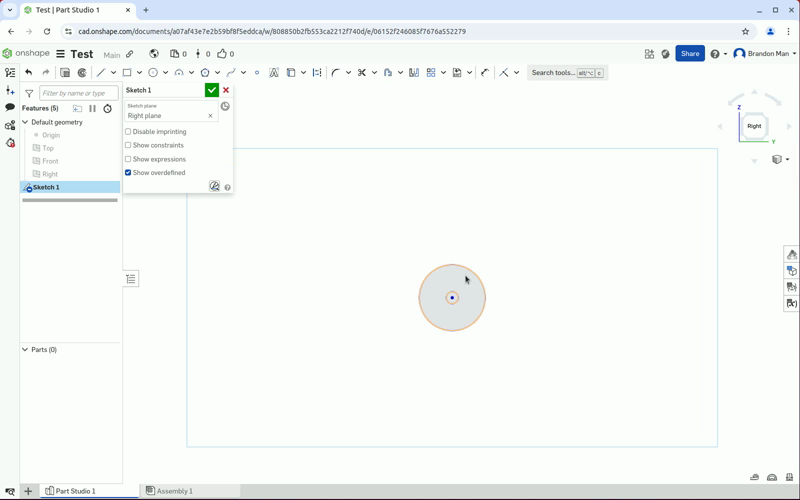
scroll(6)
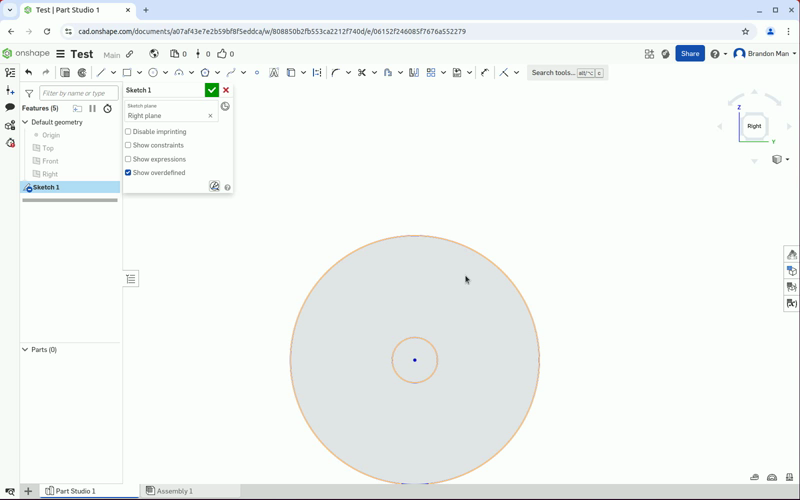
click(465, 275)
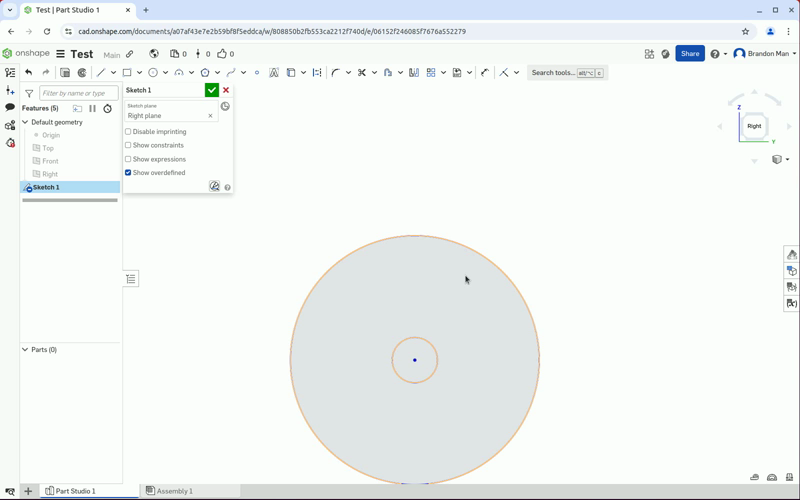
scroll(-6)
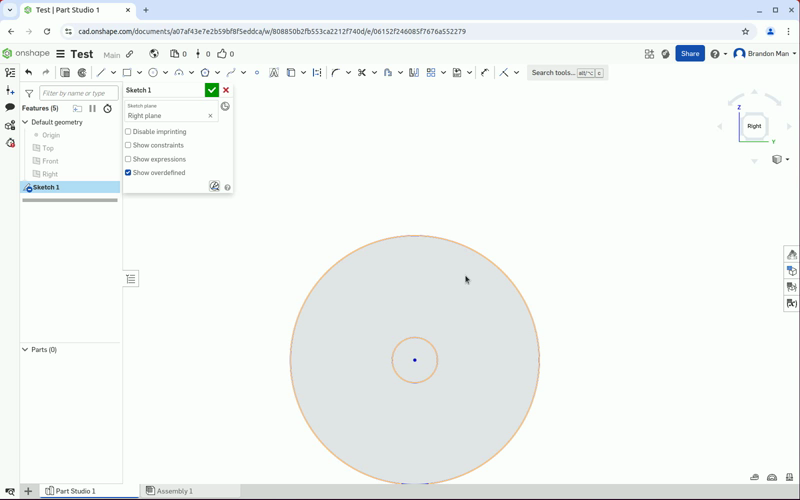
scroll(-6)
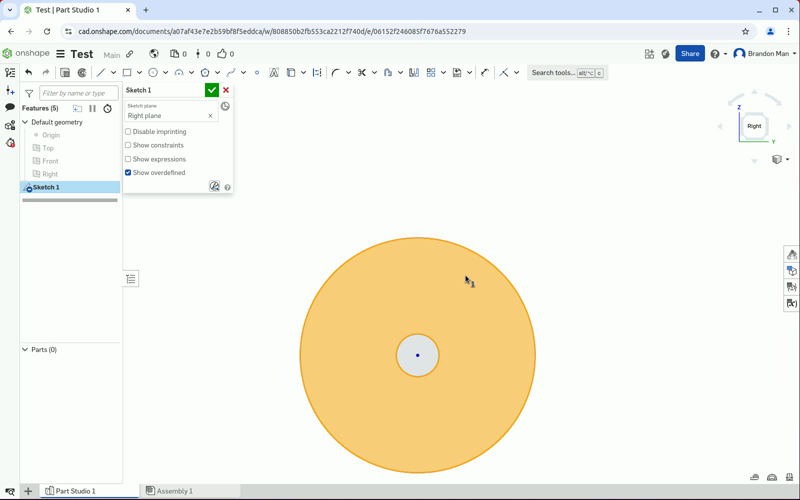
scroll(-6)
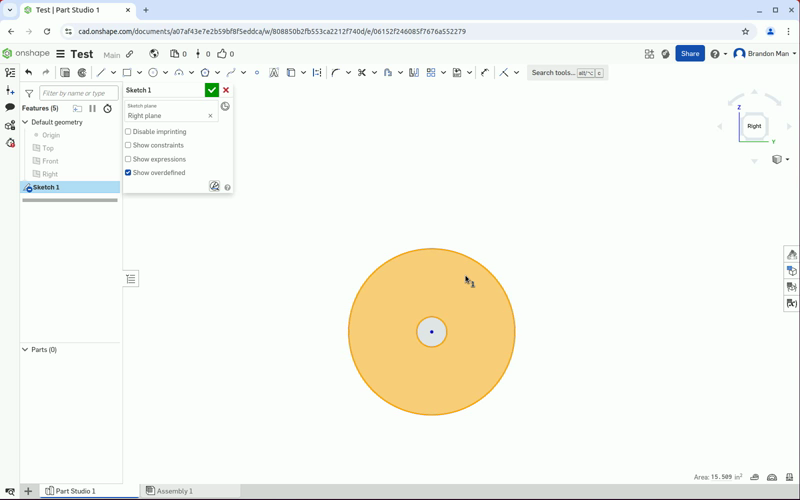
scroll(-6)
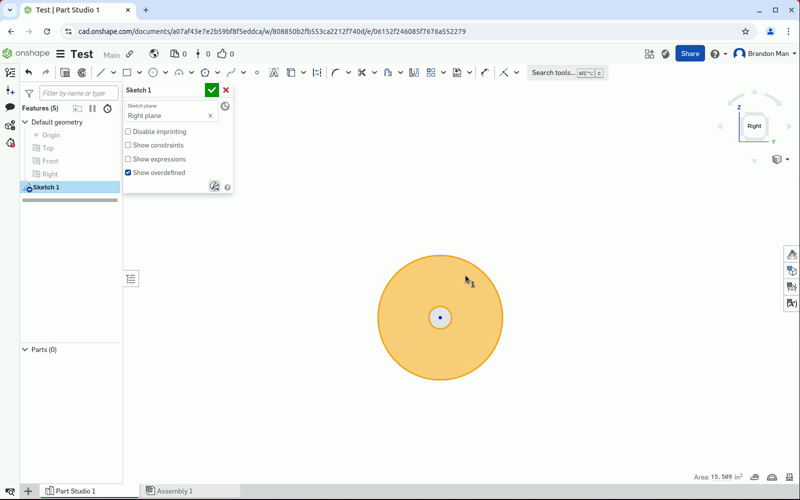
scroll(-6)
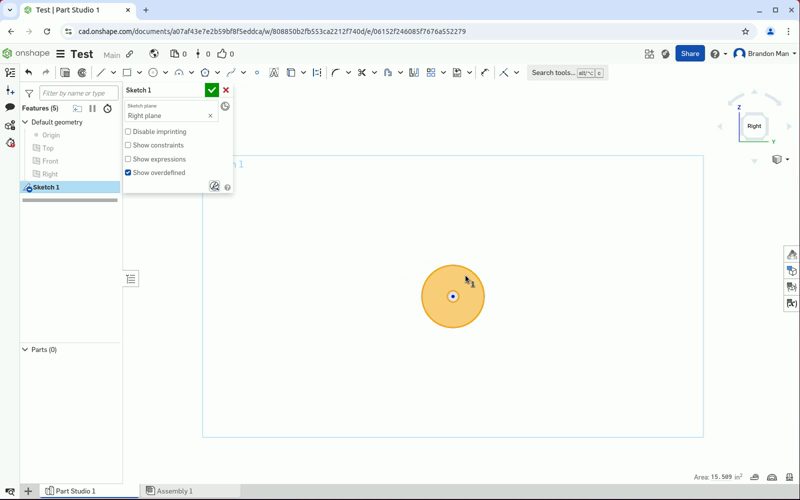
scroll(-6)
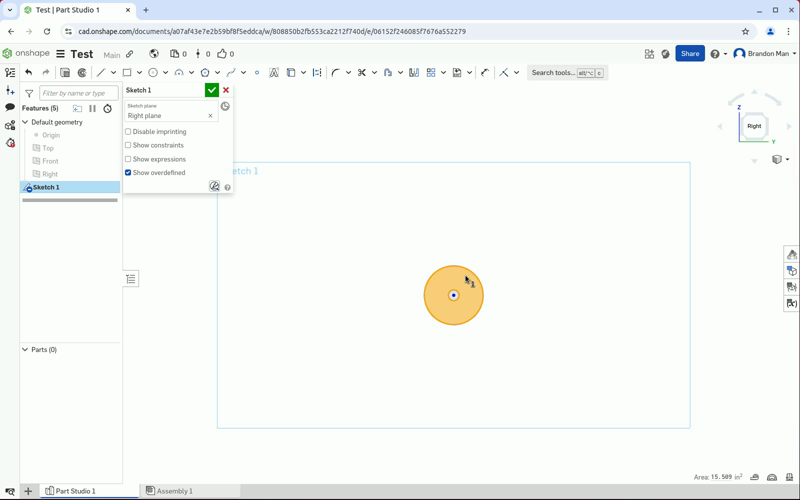
scroll(-6)
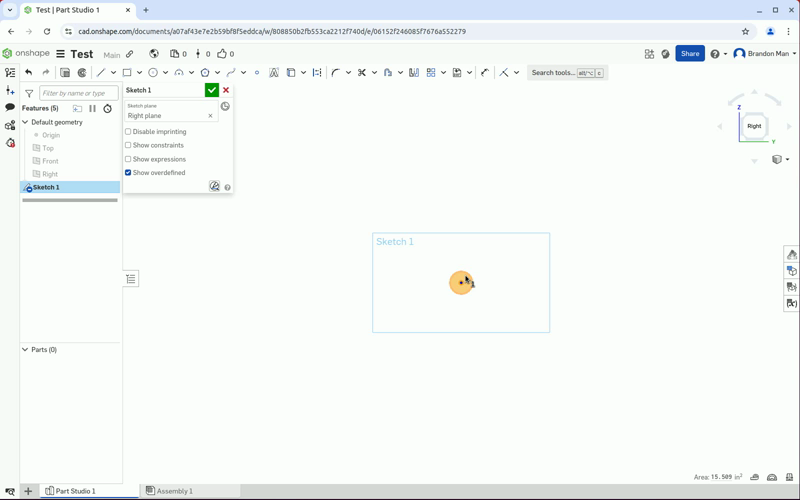
mouse_move(73, 352)
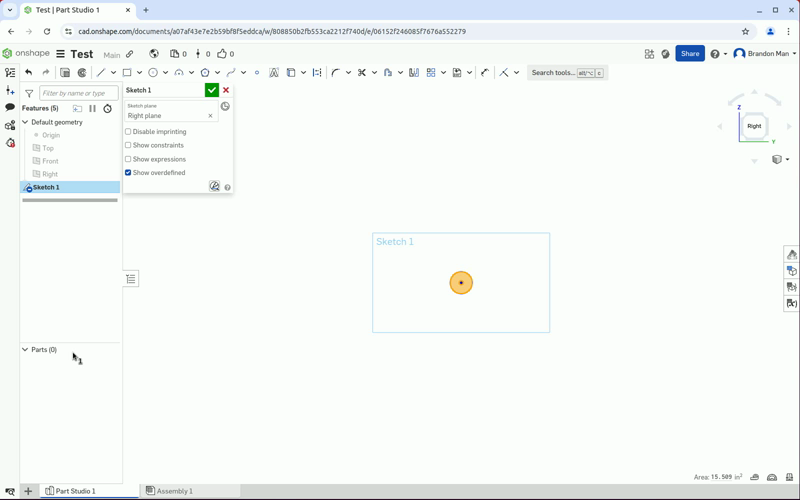
key(shift+y)
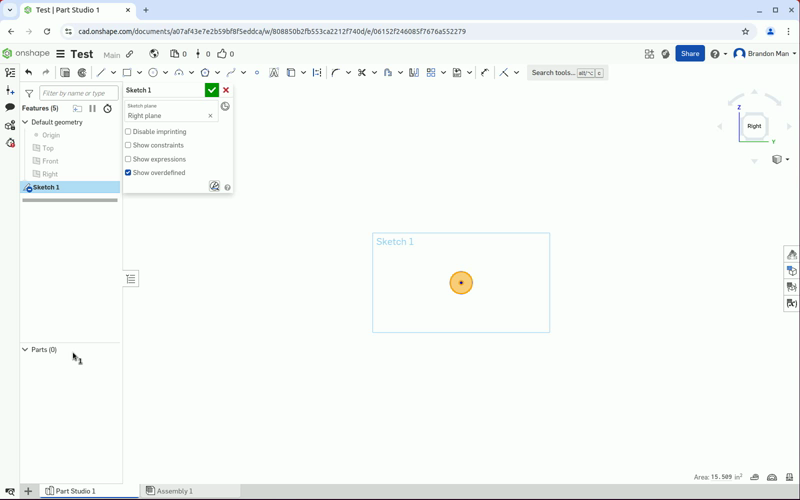
key(shift+e)
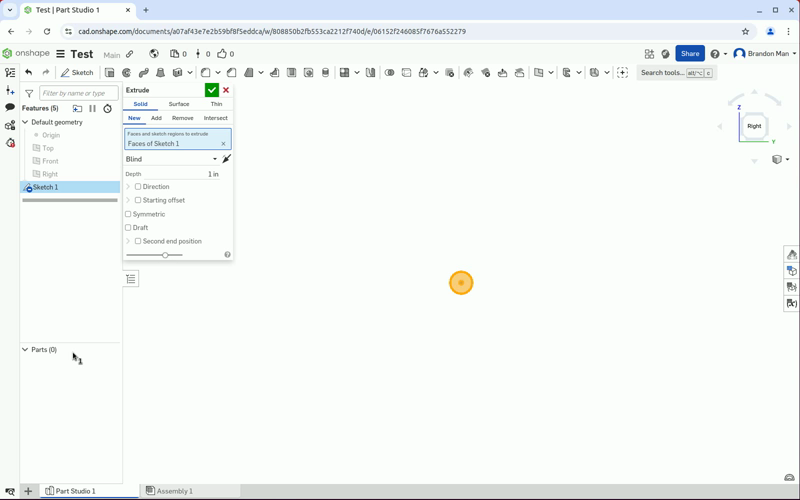
mouse_move(143, 106)
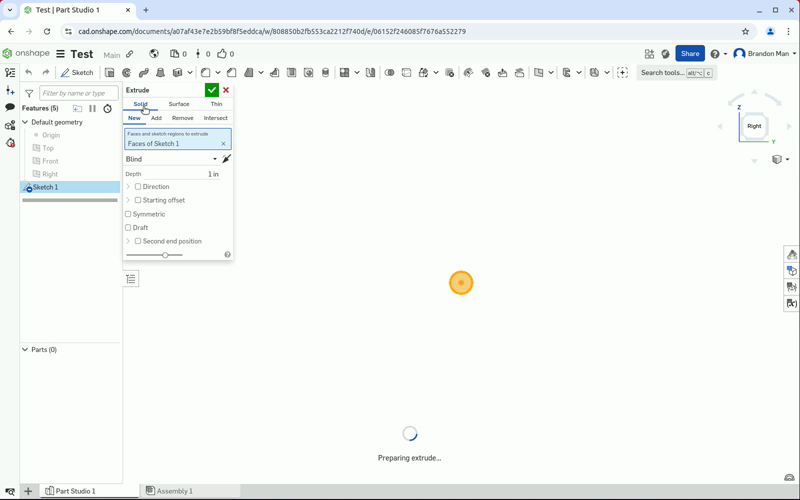
click(143, 106)
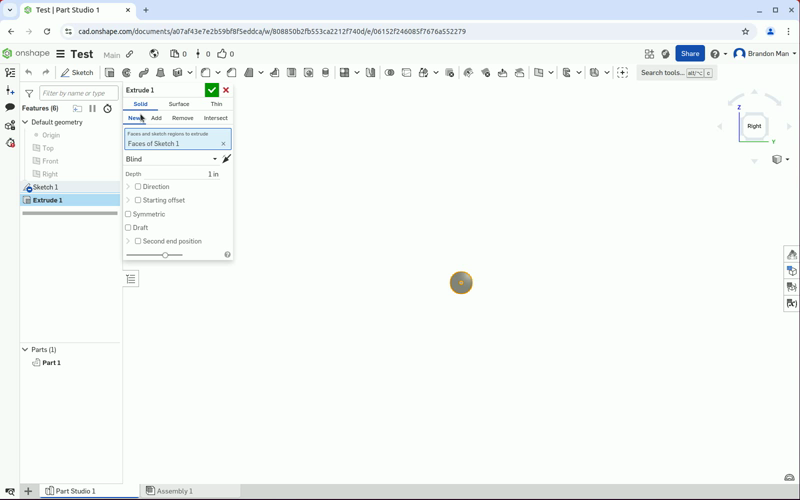
mouse_move(137, 120)
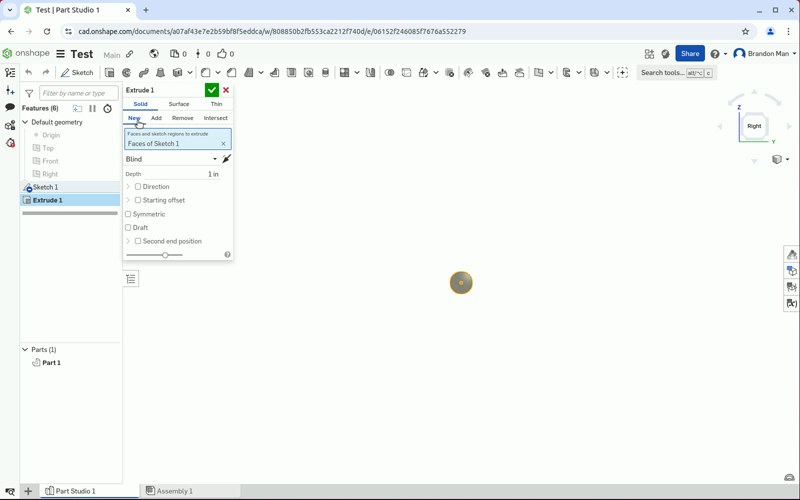
click(137, 120)
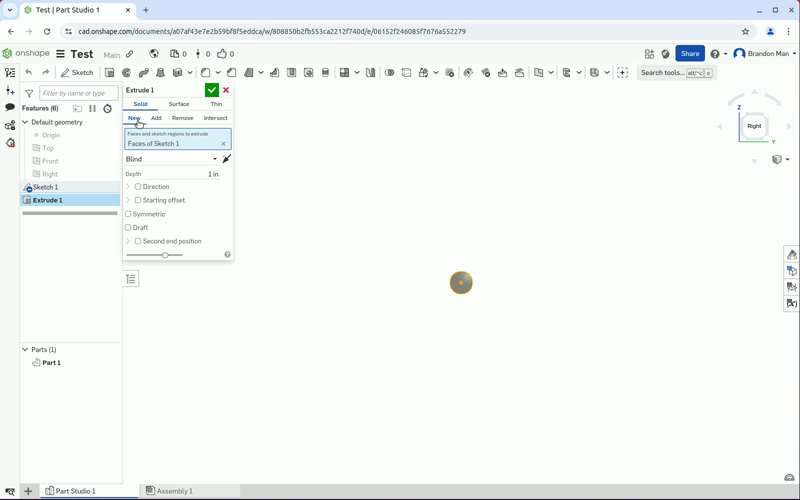
key(tab, 4)
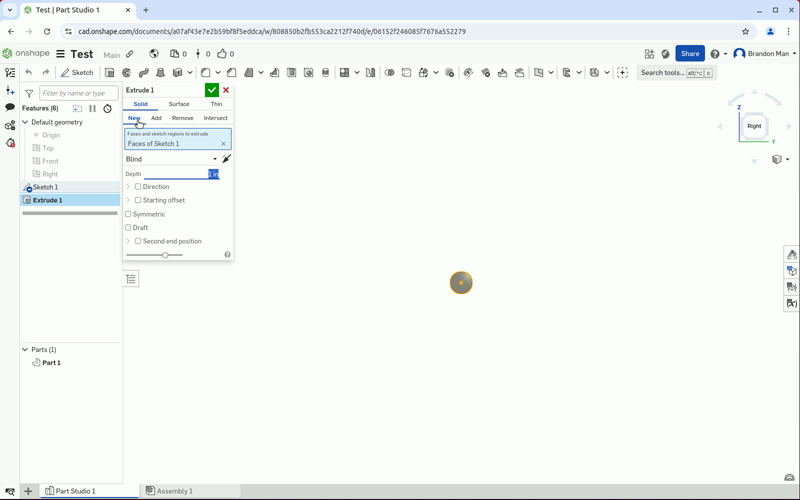
text(12.276)
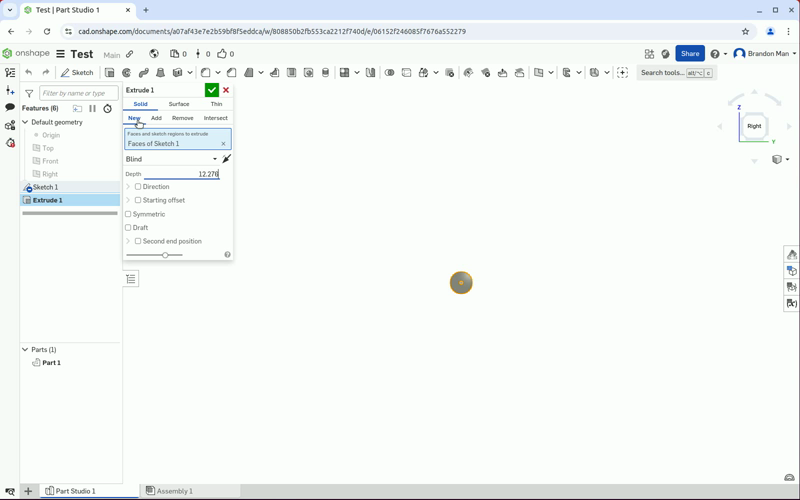
key(enter)
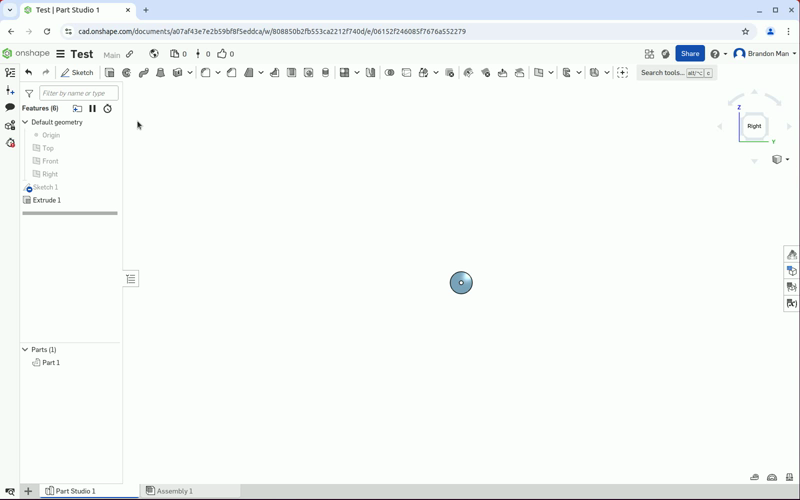
key(shift+h)
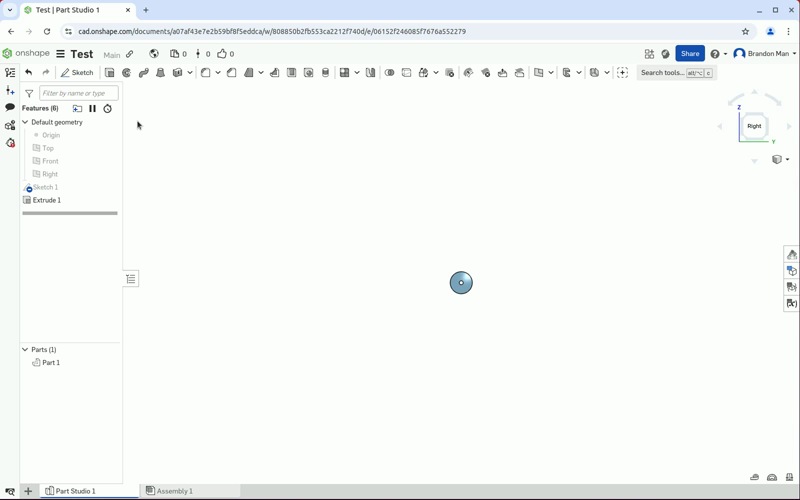
key(shift+h)
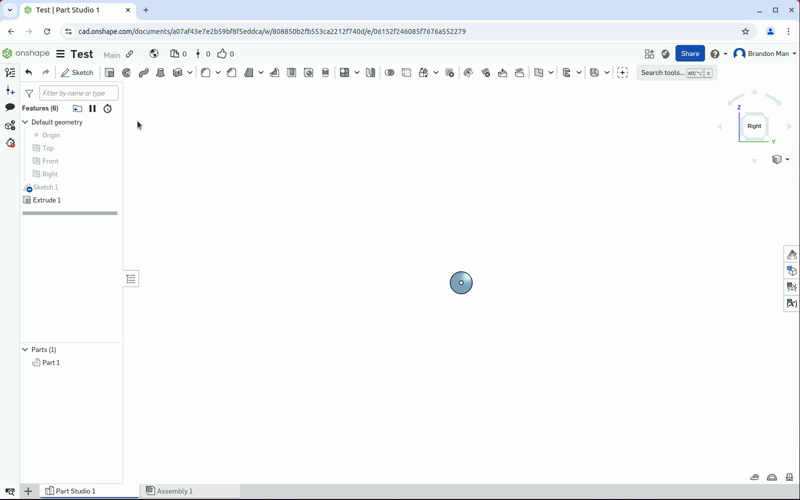
mouse_move(73, 189)
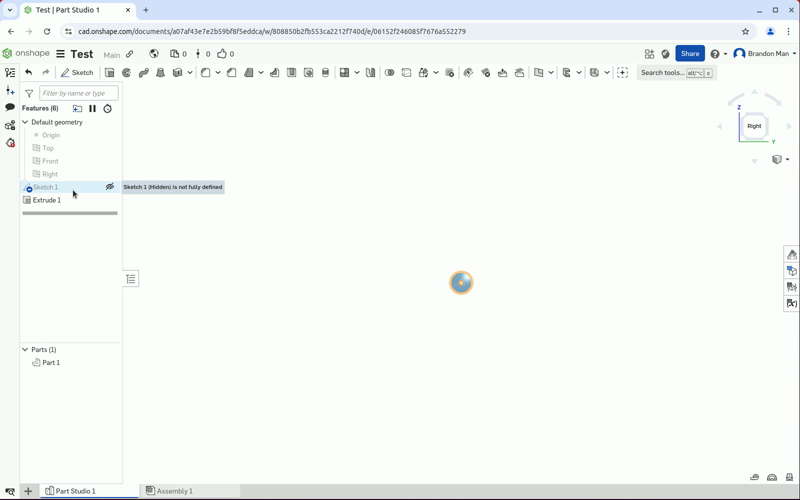
click(73, 189)
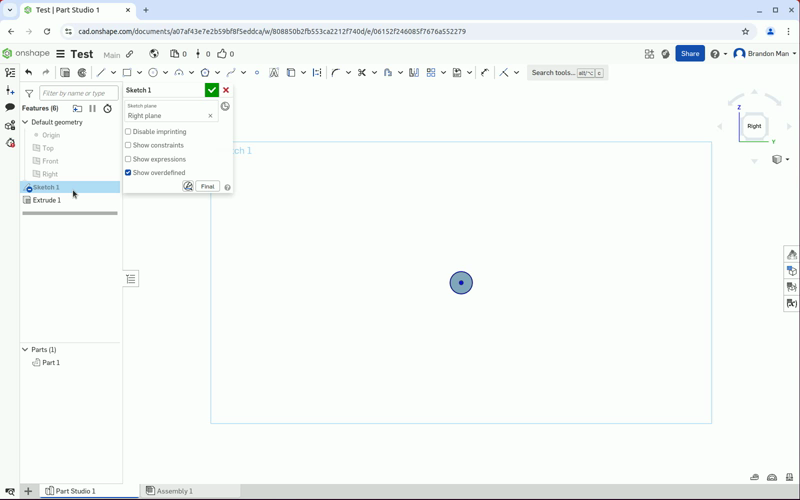
mouse_move(229, 92)
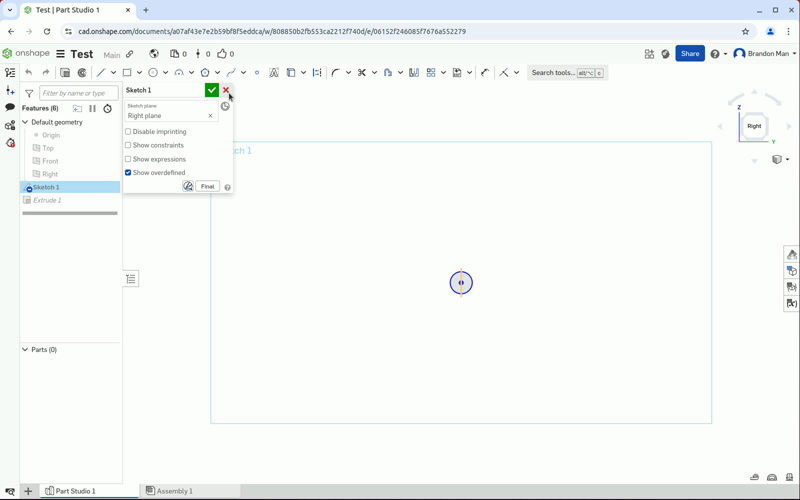
click(229, 92)
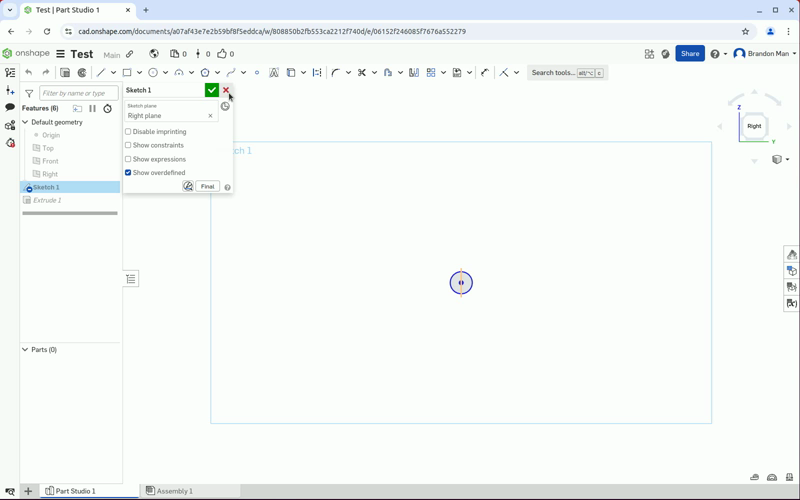
key(shift+s)
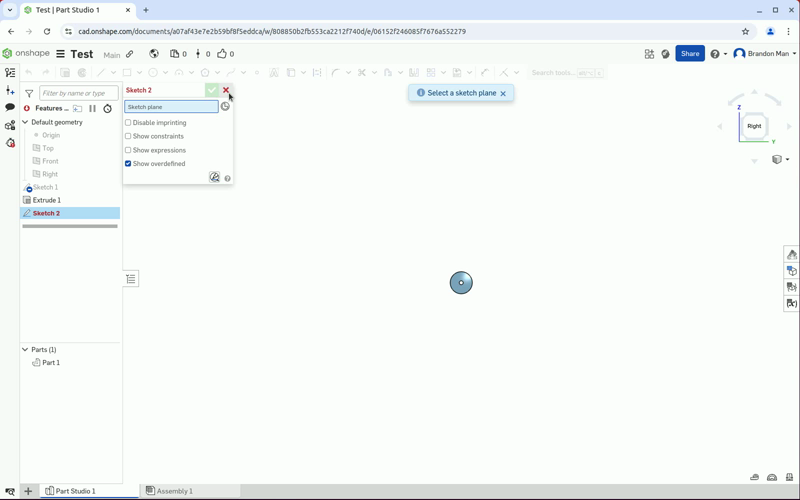
mouse_move(73, 176)
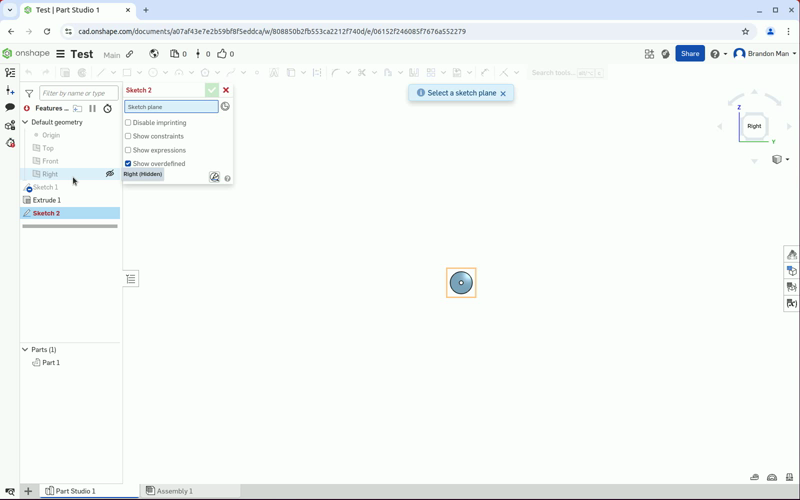
click(73, 176)
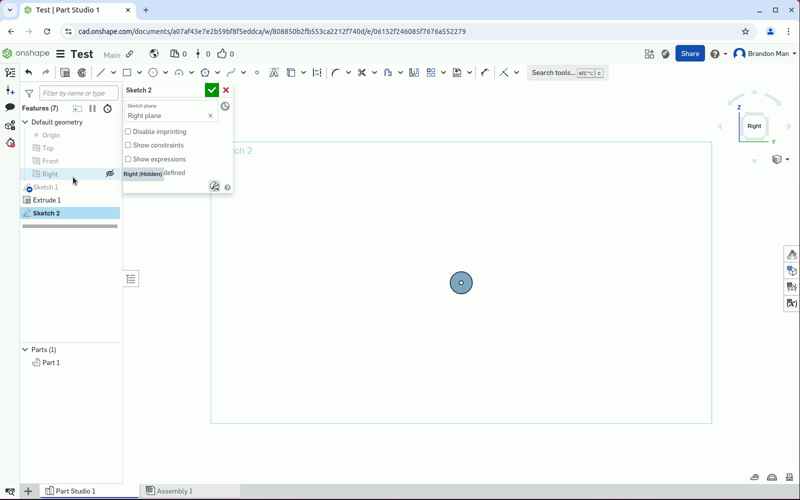
mouse_move(73, 352)
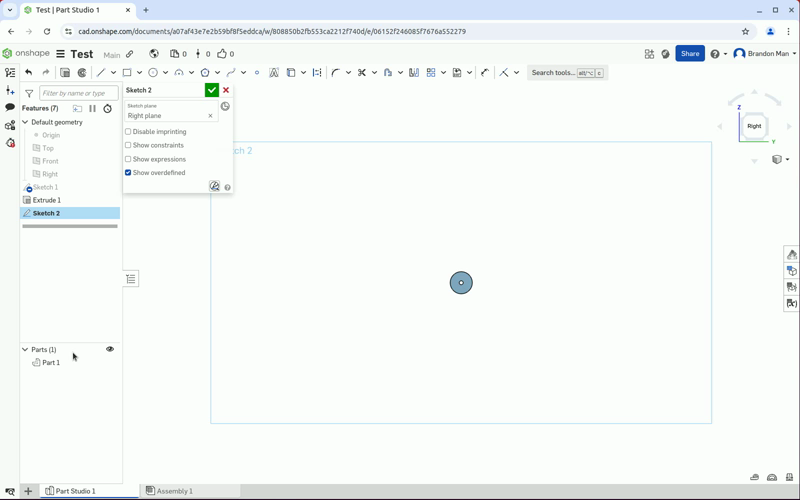
key(y)
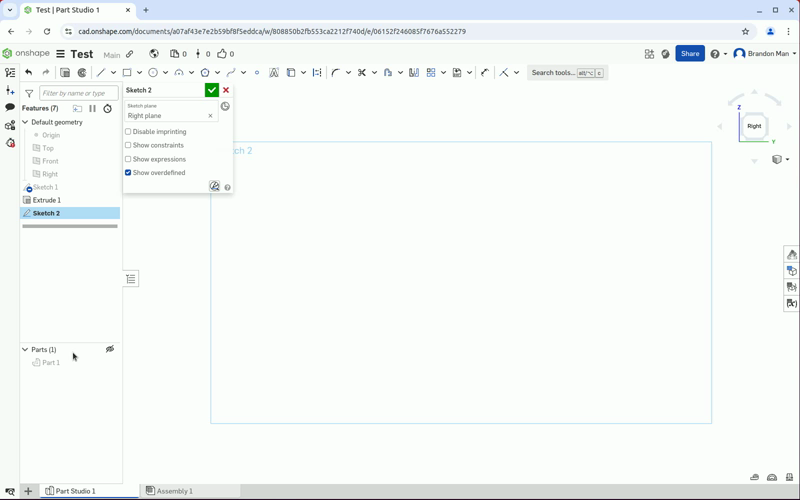
key(c)
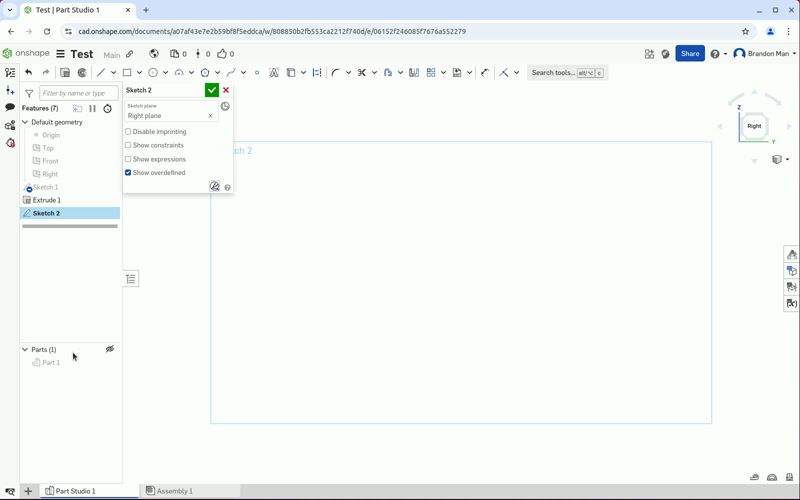
key_down(shift)
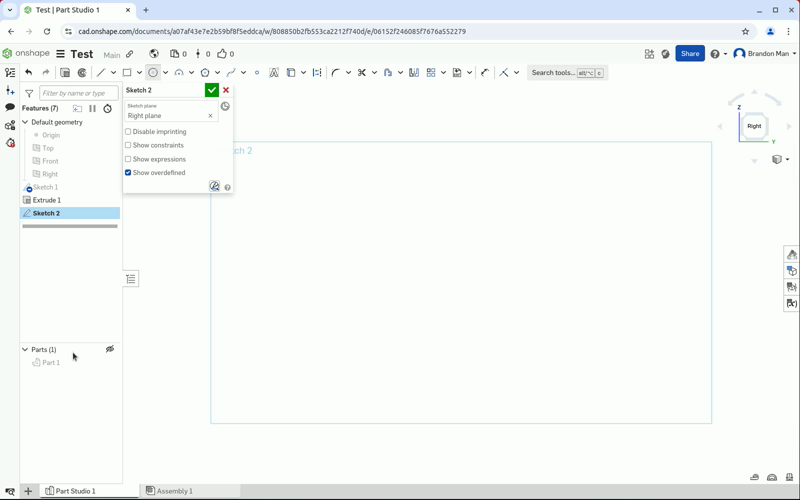
mouse_move(461, 282)
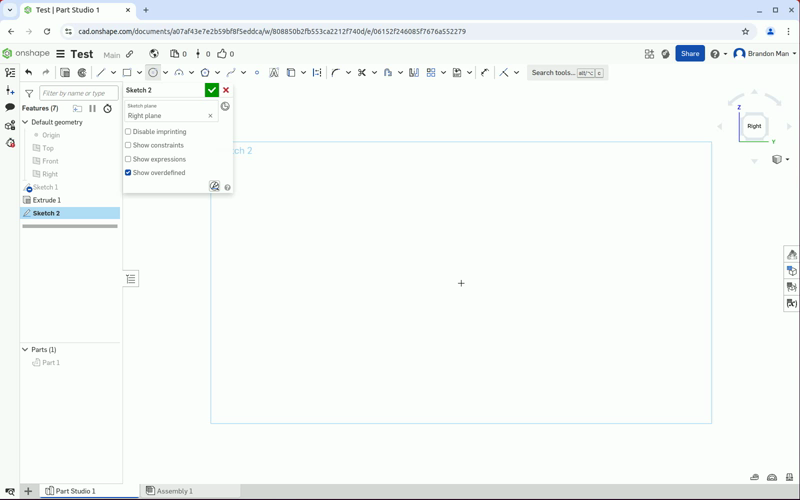
click(461, 282)
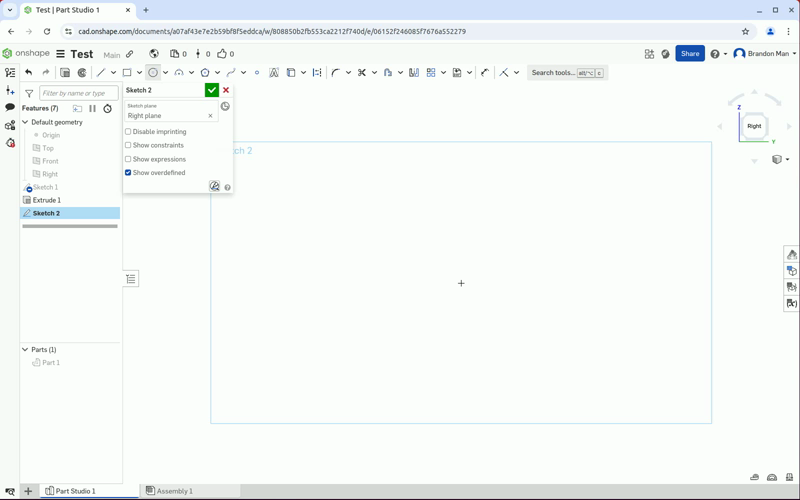
key_up(shift)
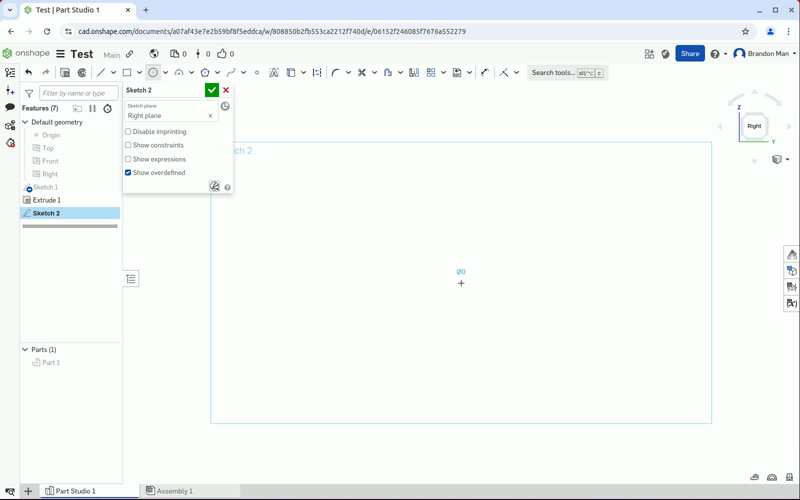
mouse_move(464, 282)
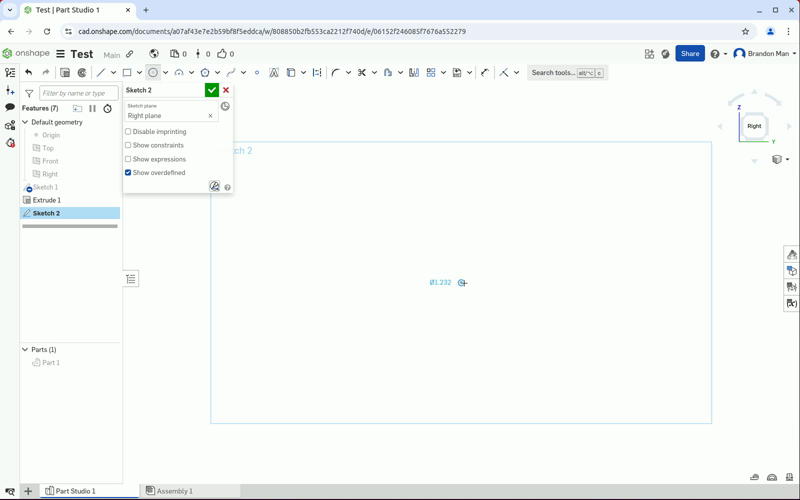
click(464, 282)
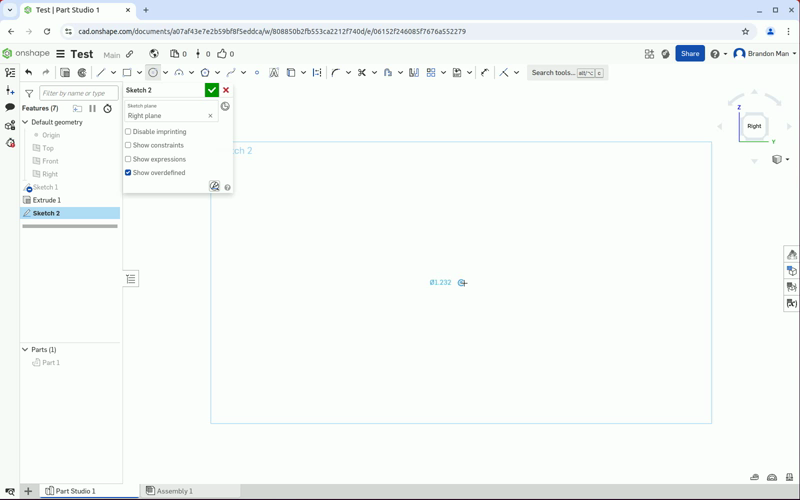
key(esc)
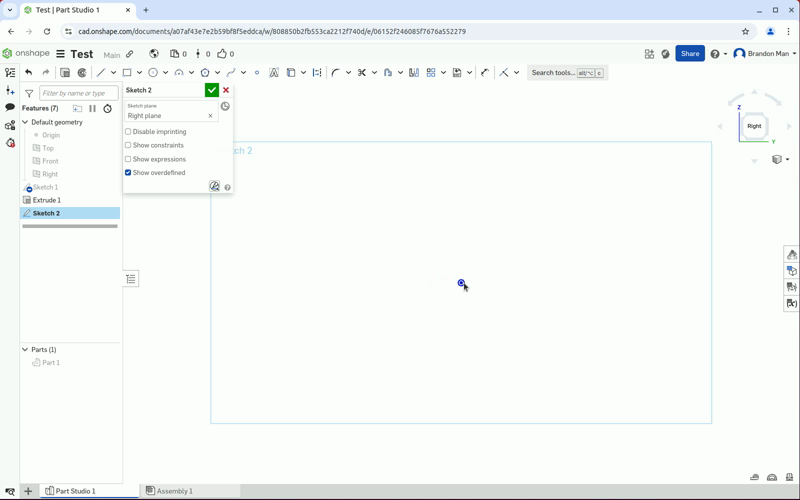
mouse_move(463, 284)
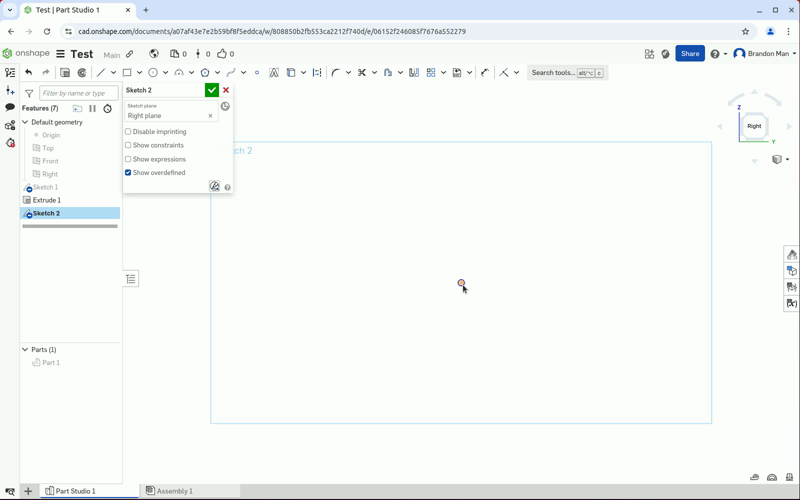
scroll(6)
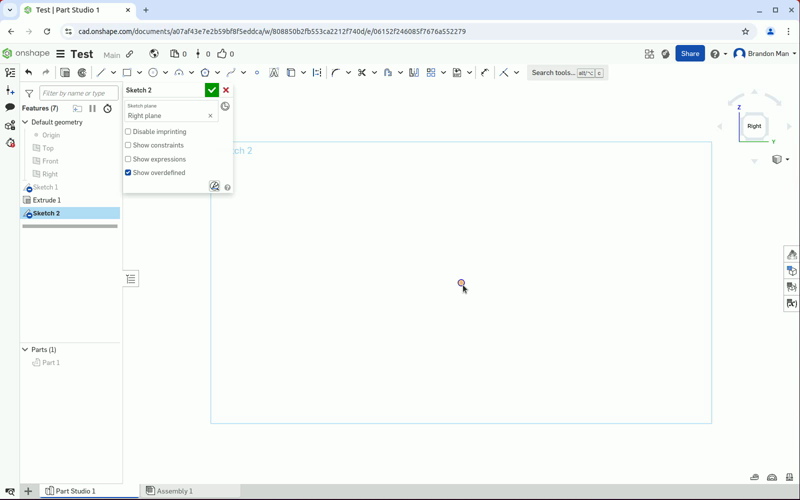
scroll(6)
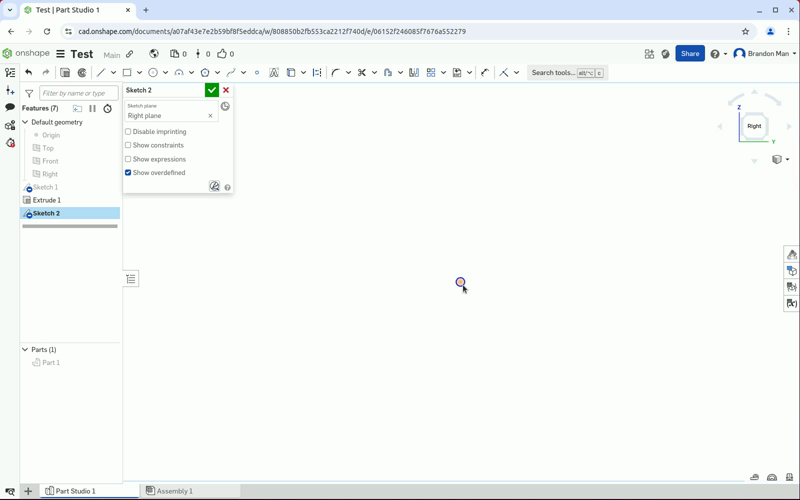
scroll(6)
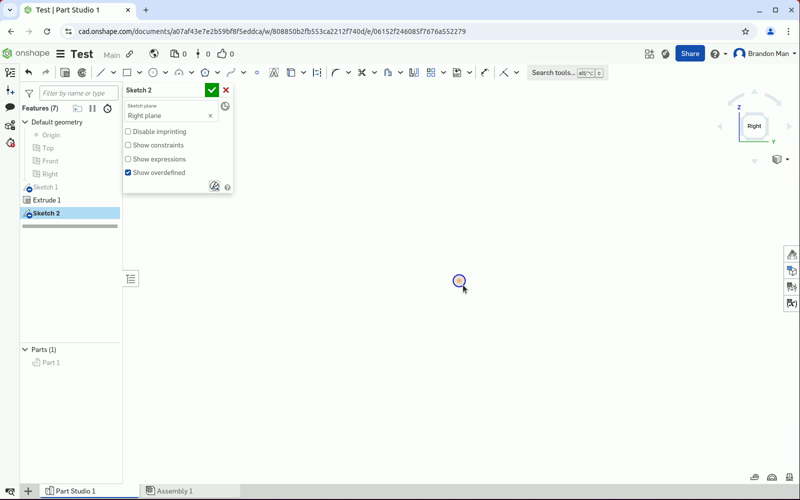
scroll(6)
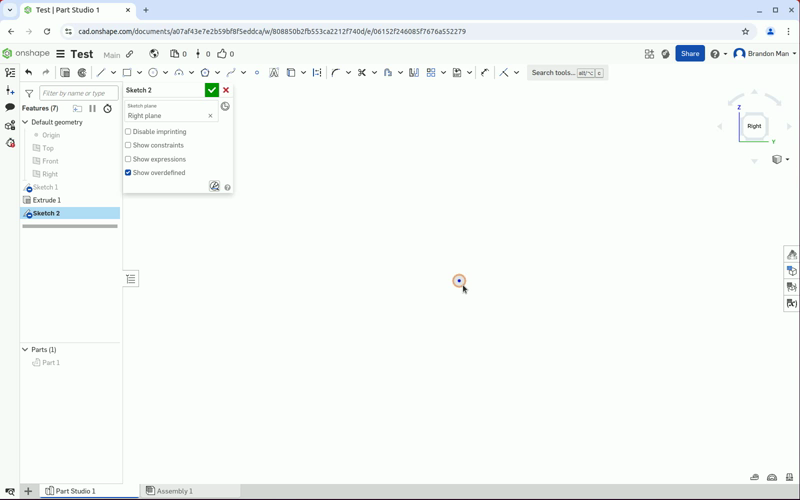
scroll(6)
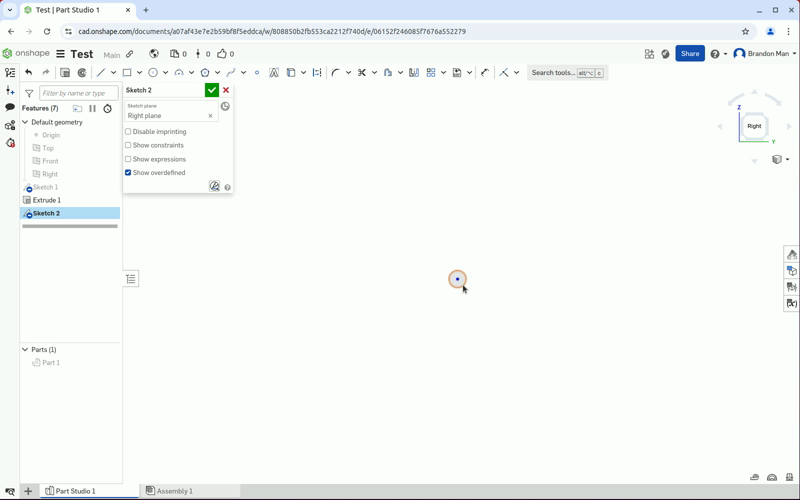
scroll(6)
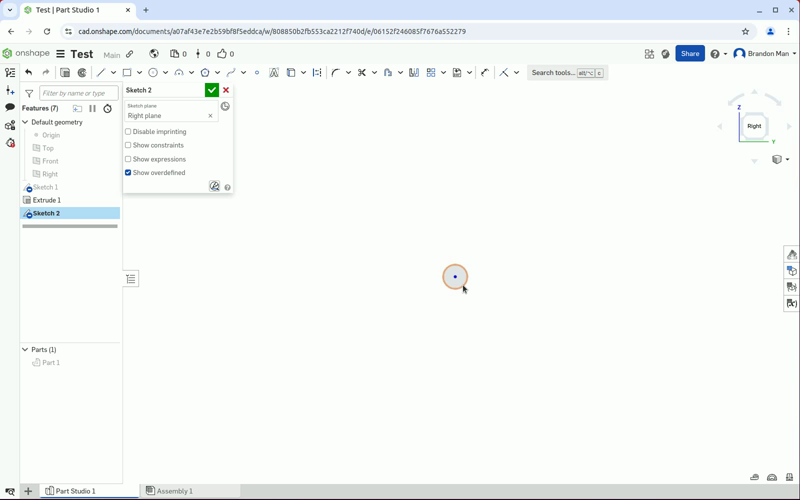
scroll(6)
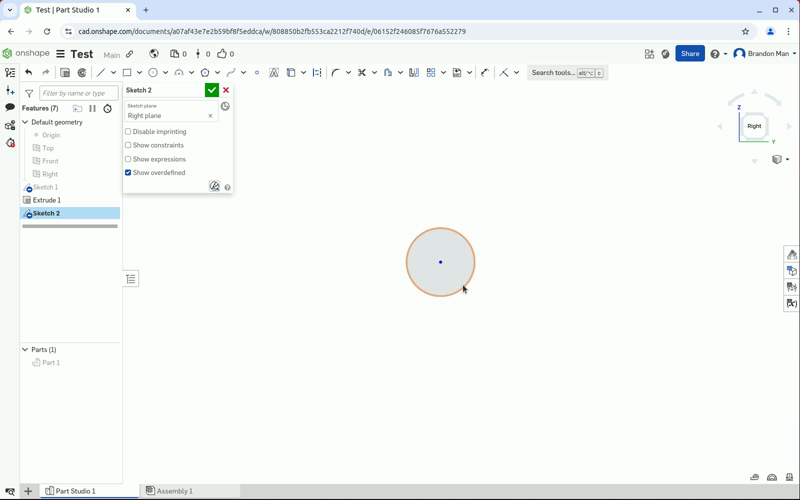
click(463, 284)
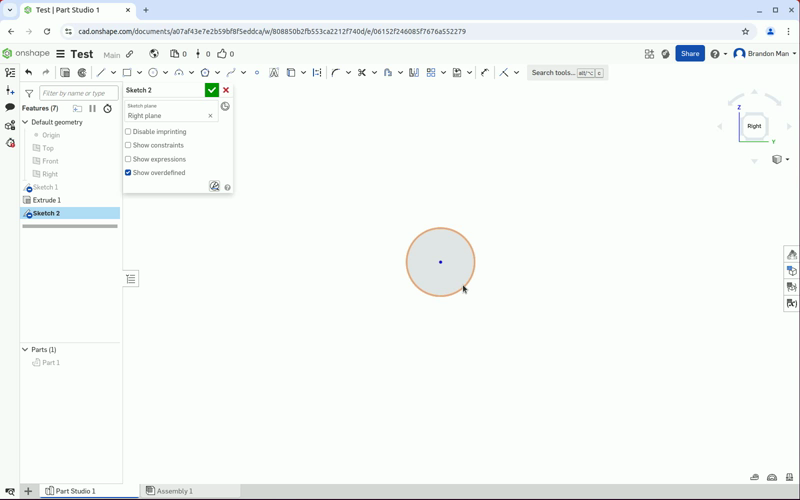
scroll(-6)
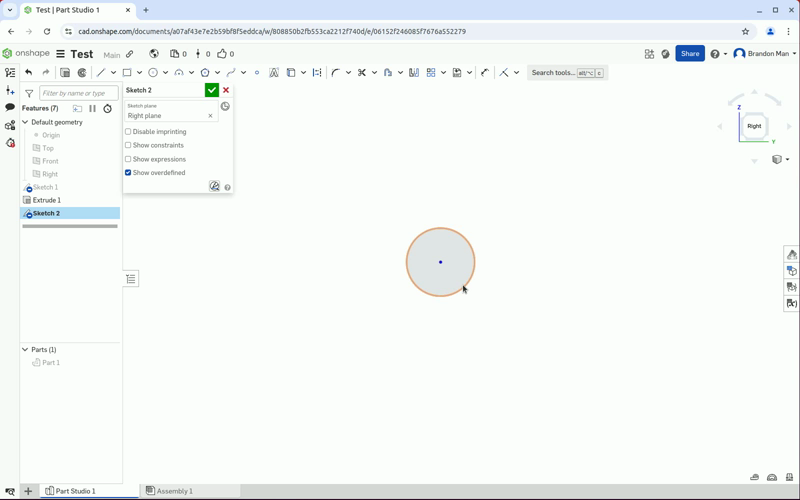
scroll(-6)
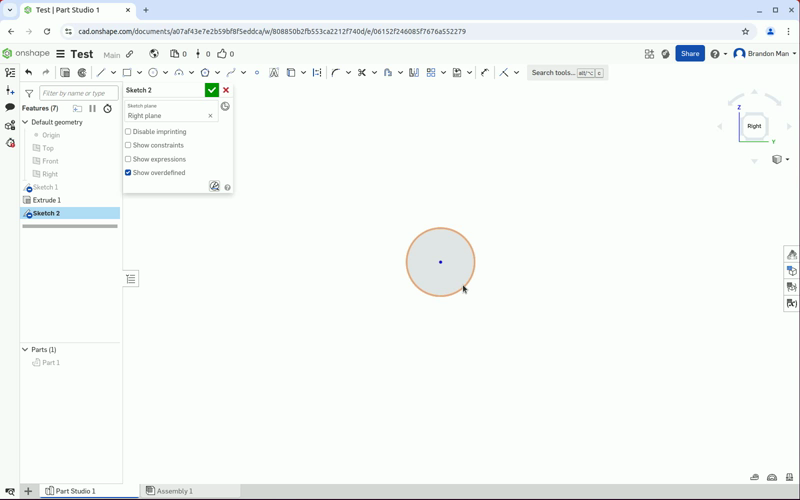
scroll(-6)
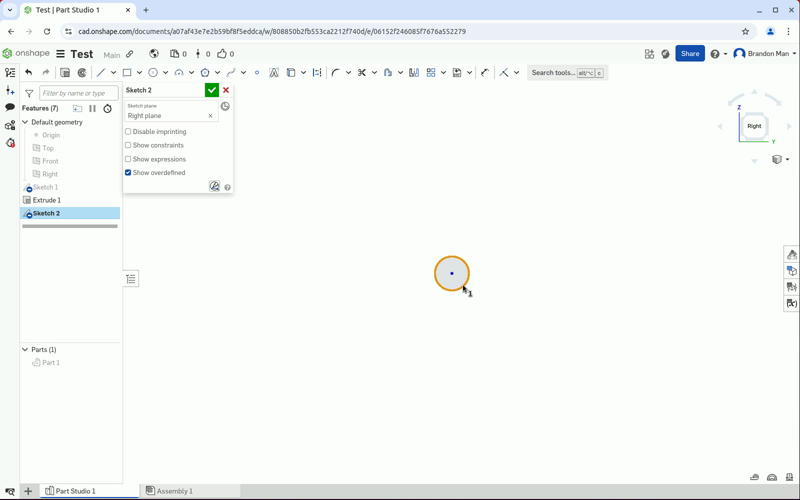
scroll(-6)
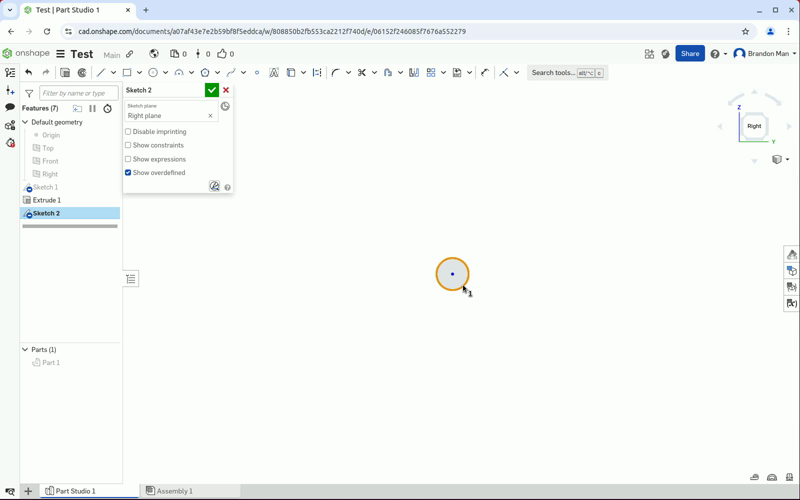
scroll(-6)
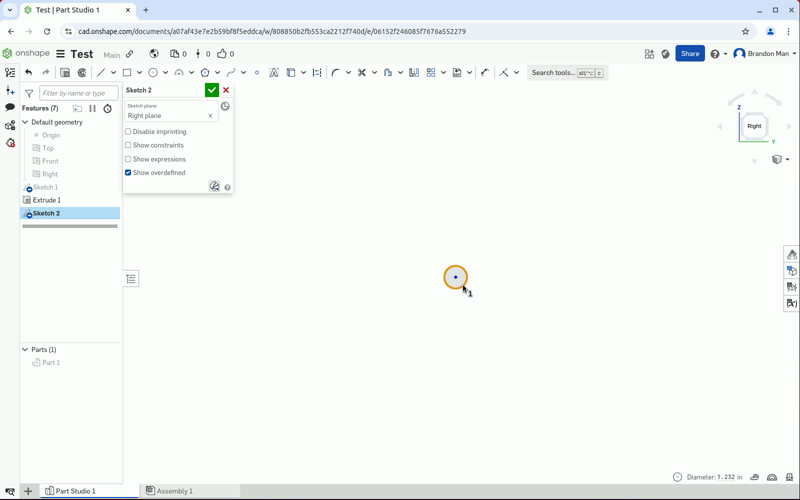
scroll(-6)
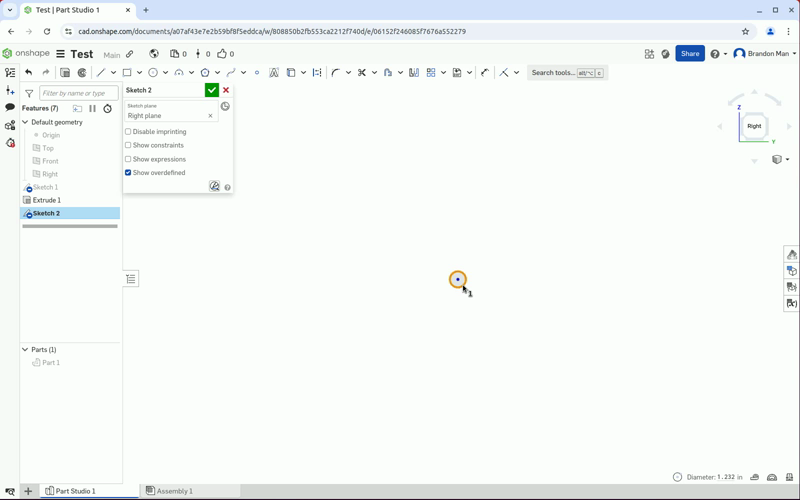
scroll(-6)
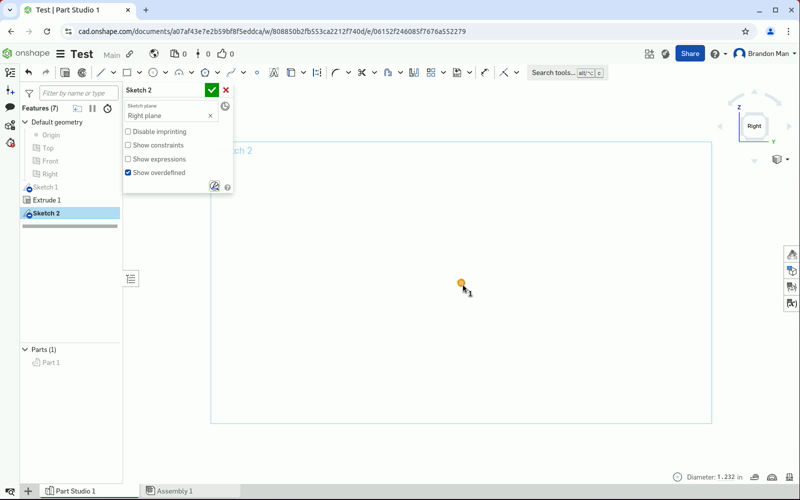
mouse_move(73, 352)
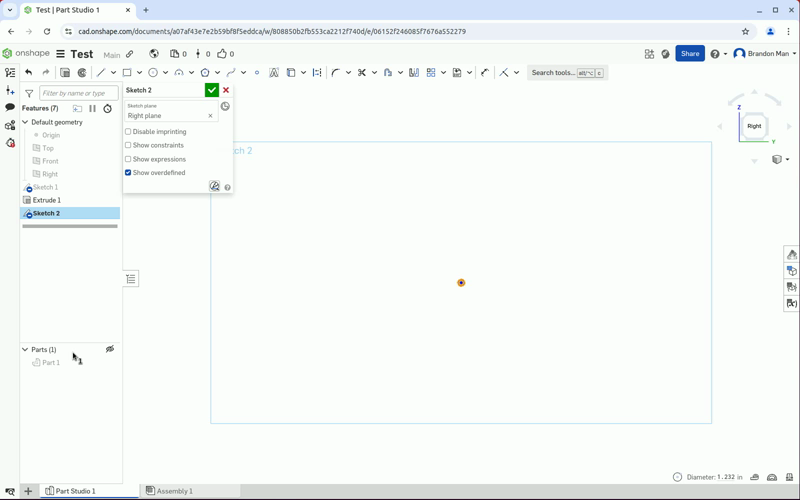
key(shift+y)
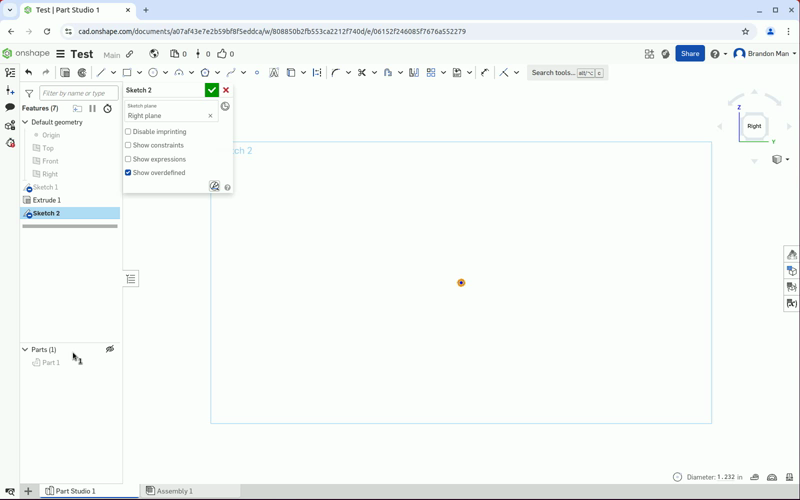
key(shift+e)
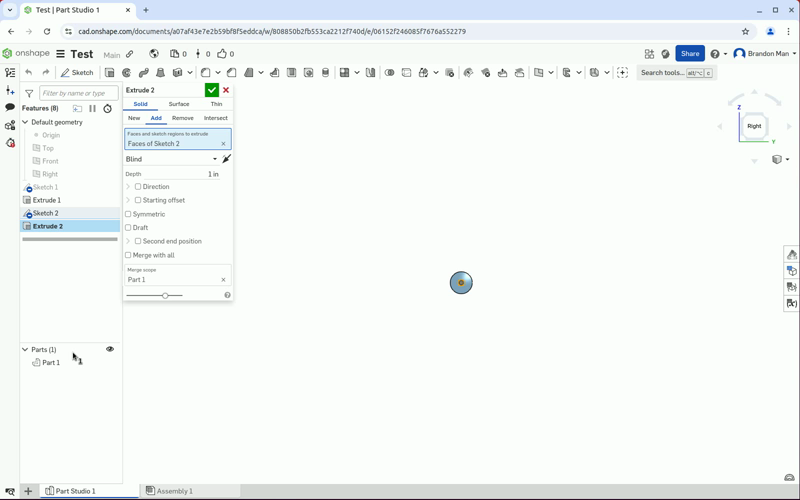
mouse_move(143, 106)
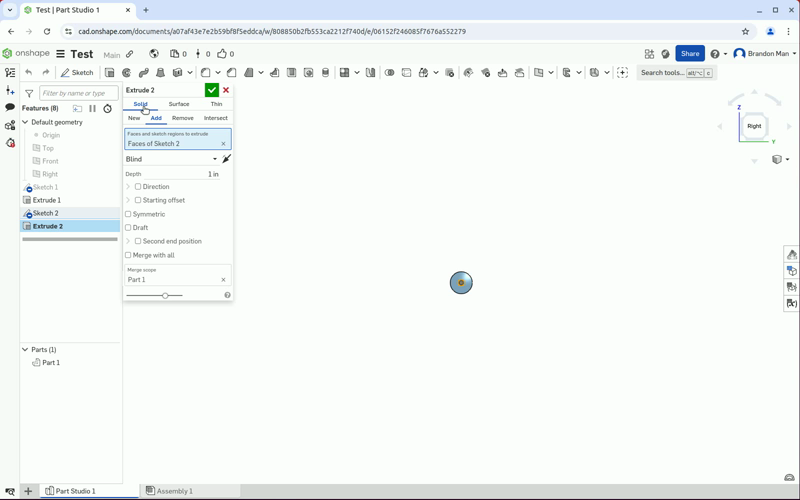
click(143, 106)
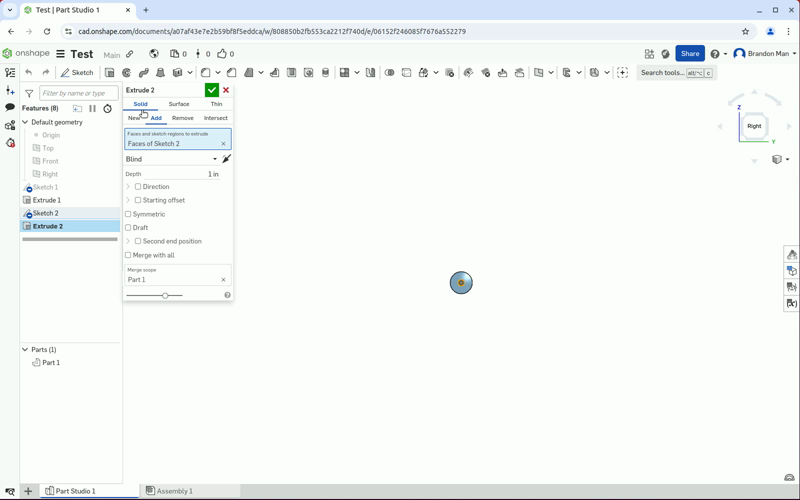
mouse_move(137, 120)
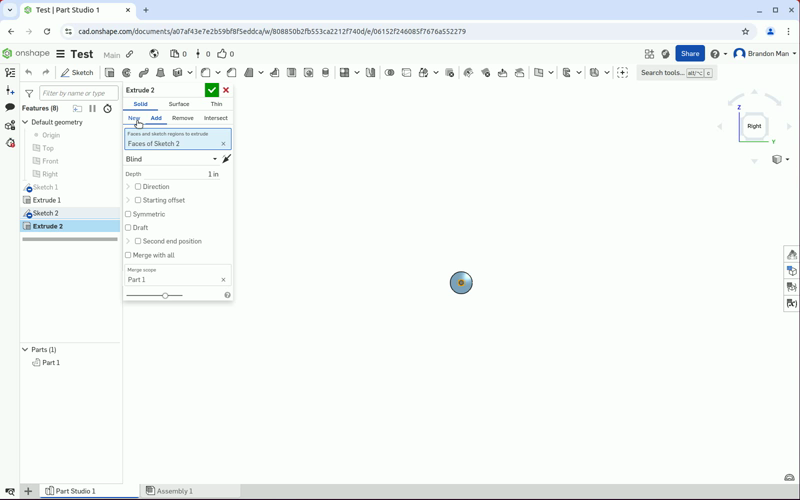
click(137, 120)
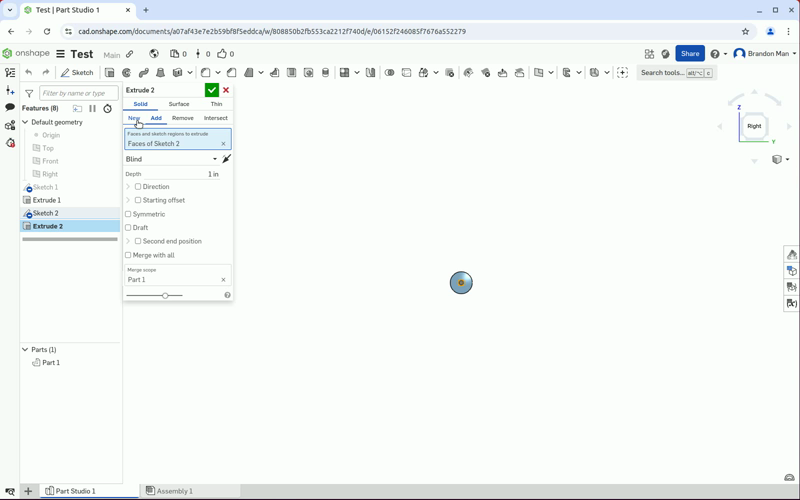
key(tab, 4)
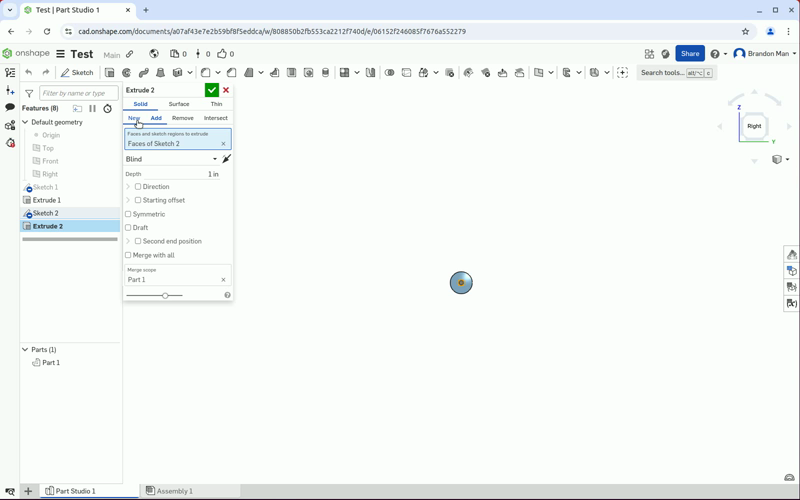
text(23.108)
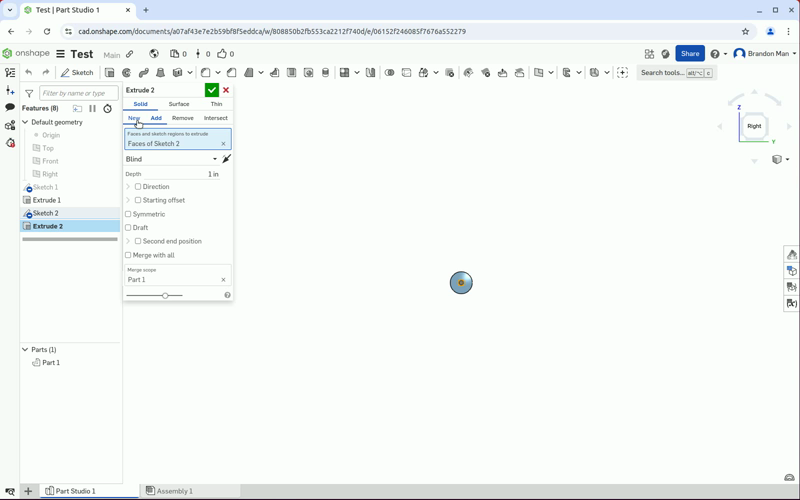
key(enter)
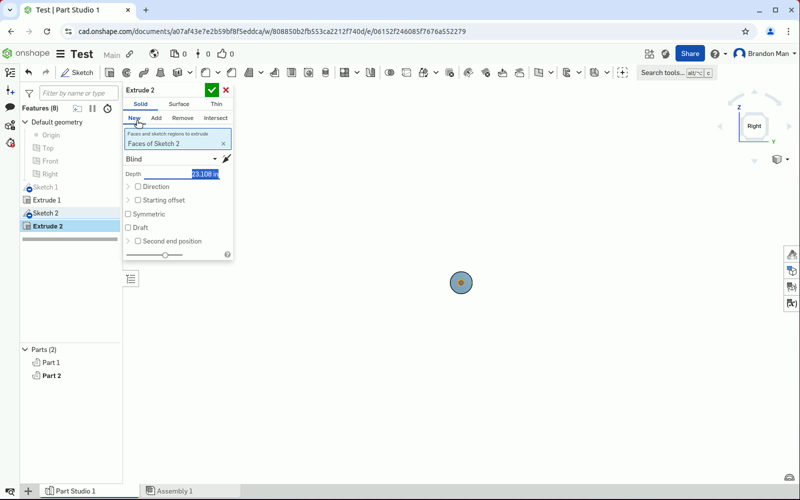
key(shift+h)
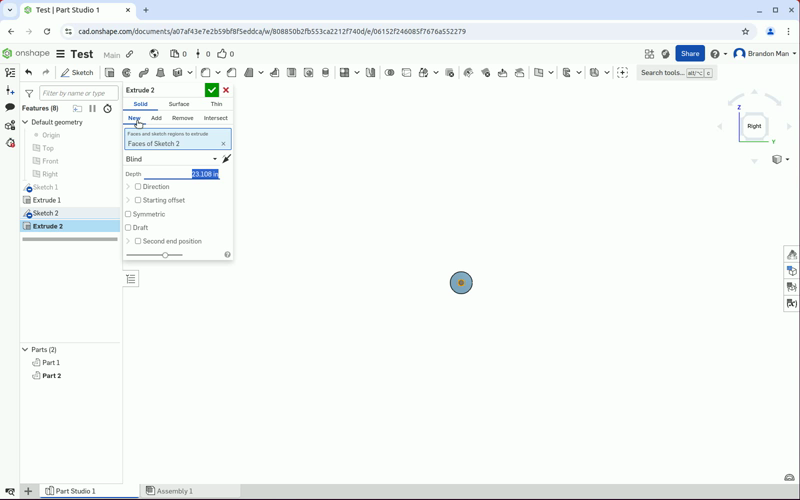
key(shift+h)
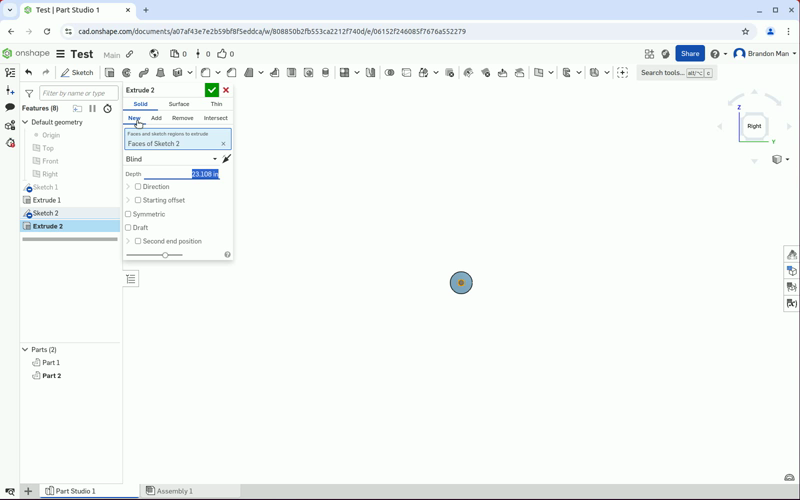
key(shift+7)
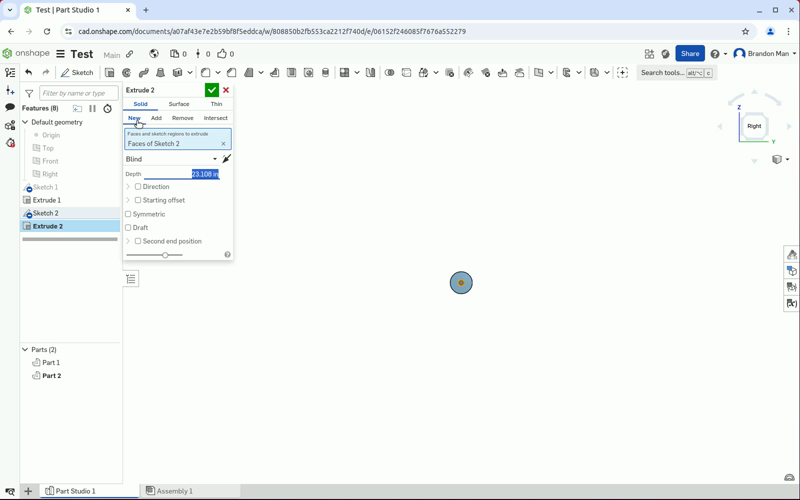
key(right, 2)
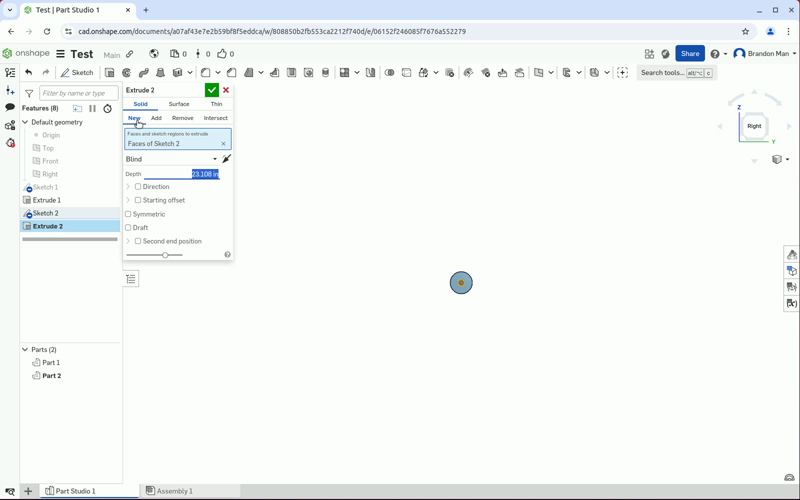
key(down, 2)
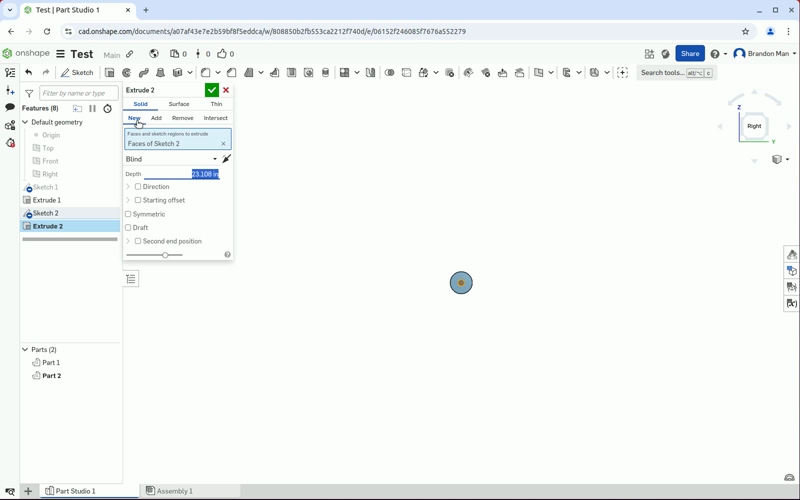
key(up, 2)
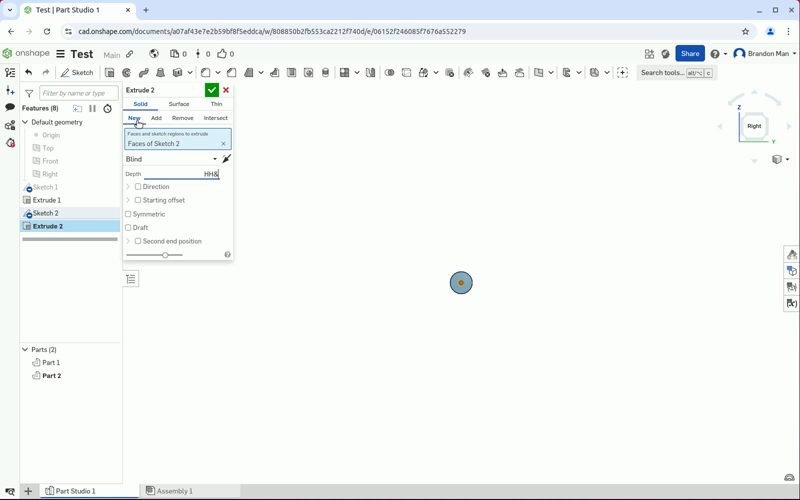
key(left, 2)
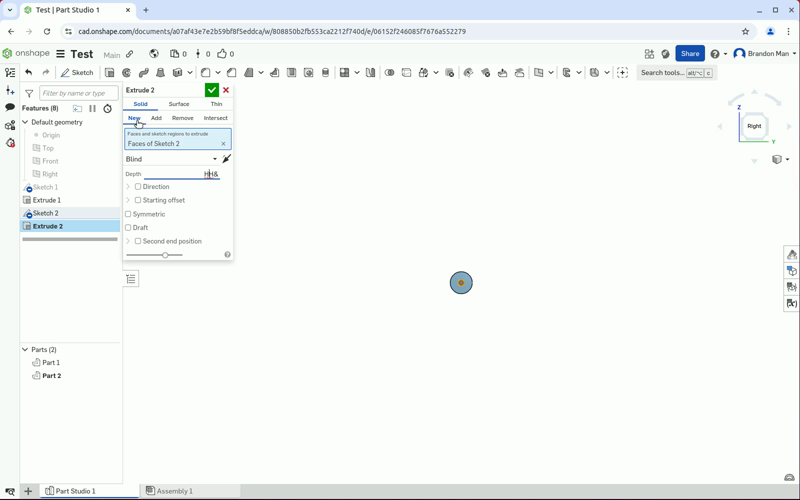
mouse_move(73, 189)
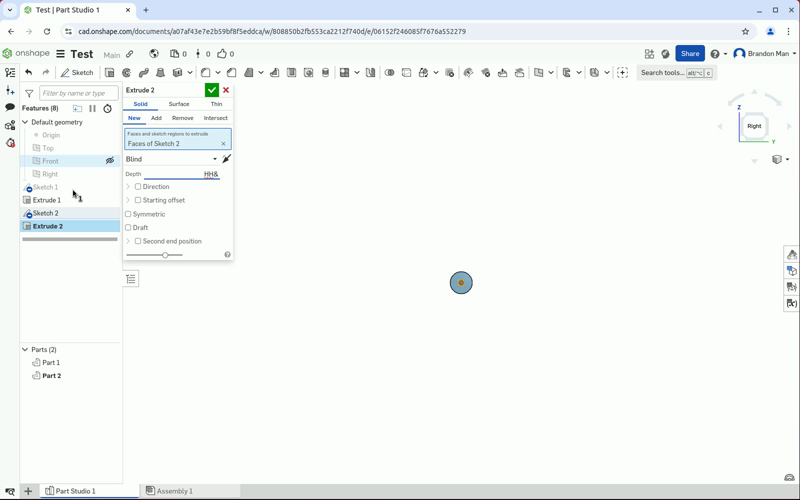
click(73, 189)